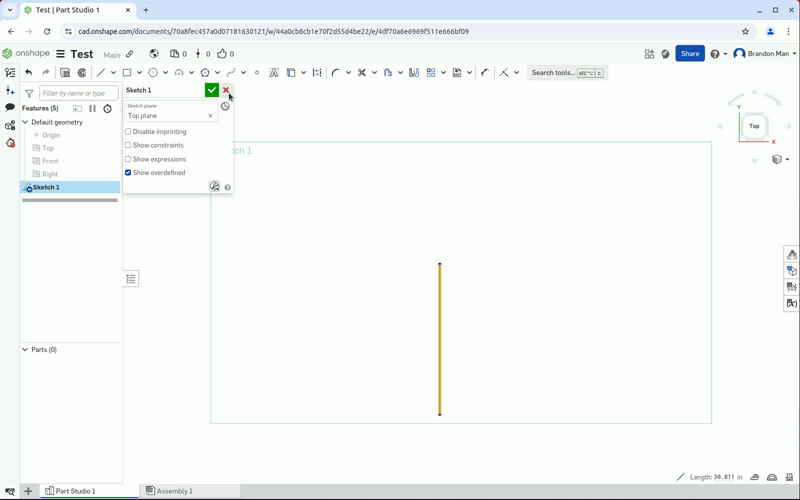
key(shift+h)
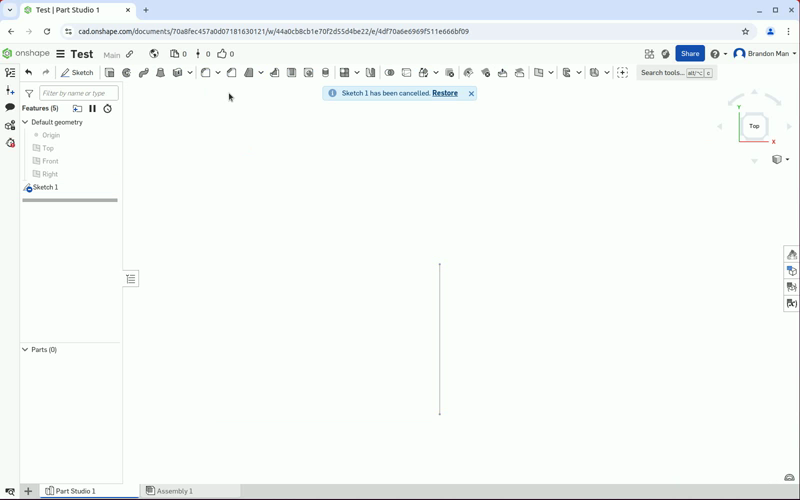
key(shift+s)
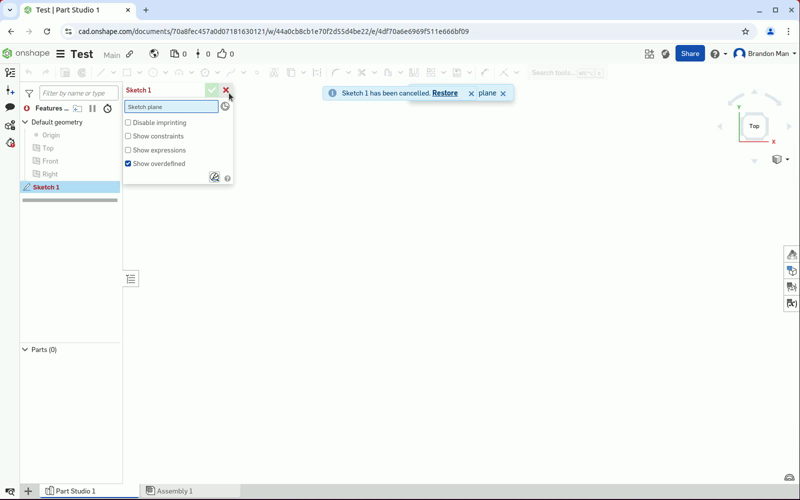
mouse_move(73, 150)
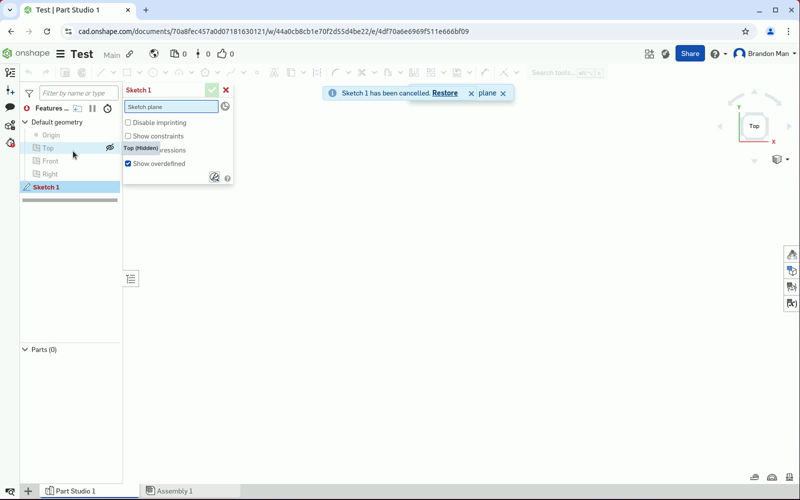
click(73, 150)
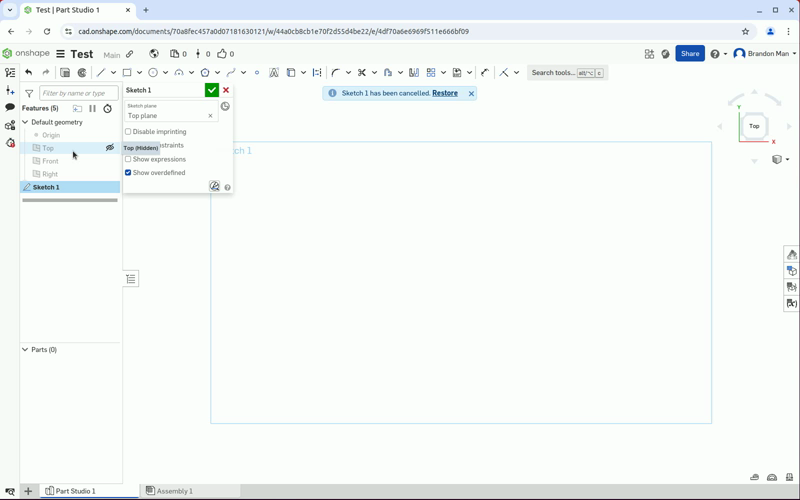
mouse_move(73, 352)
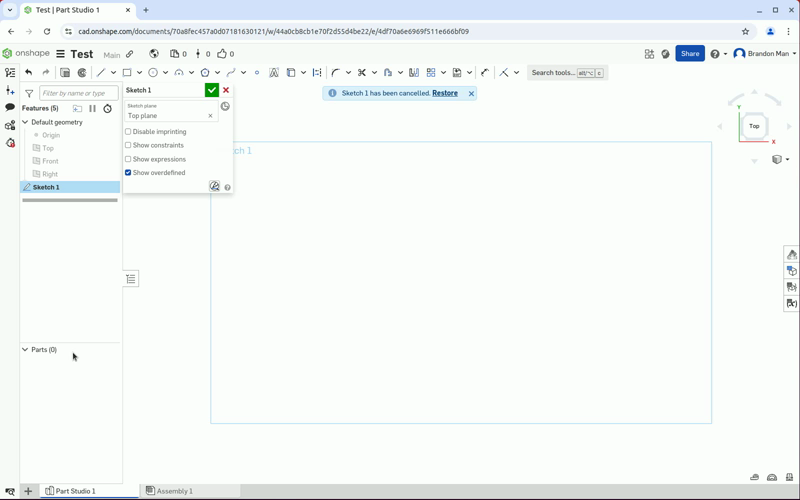
key(y)
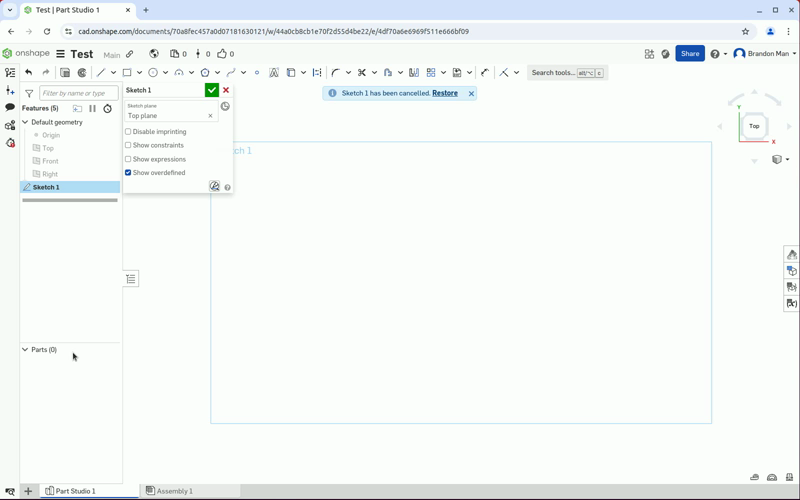
key(l)
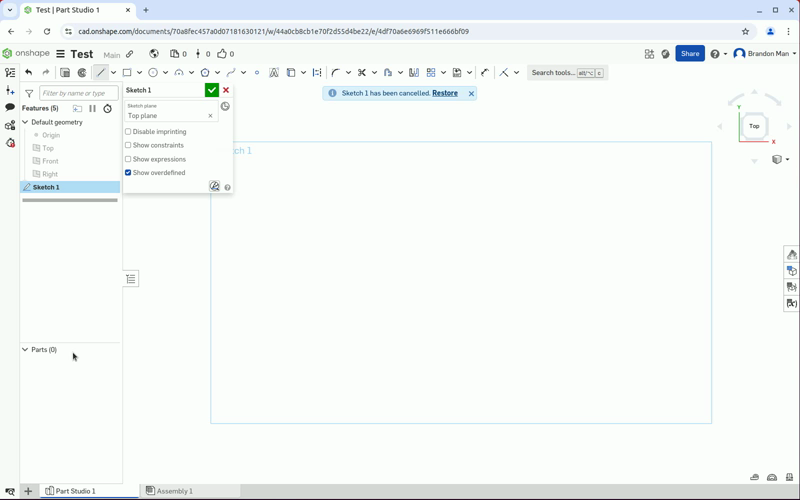
key_down(shift)
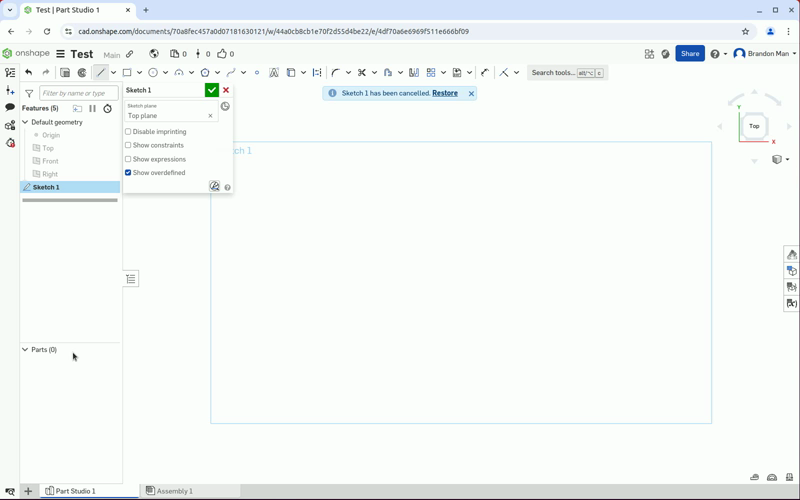
mouse_move(430, 325)
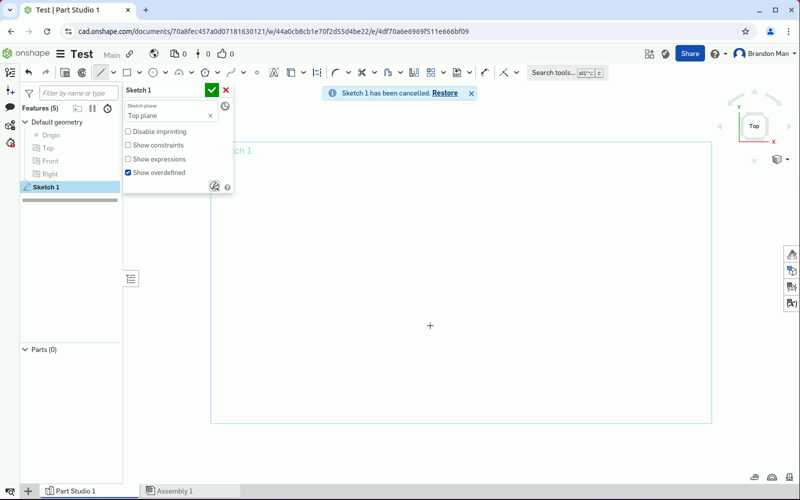
click(430, 325)
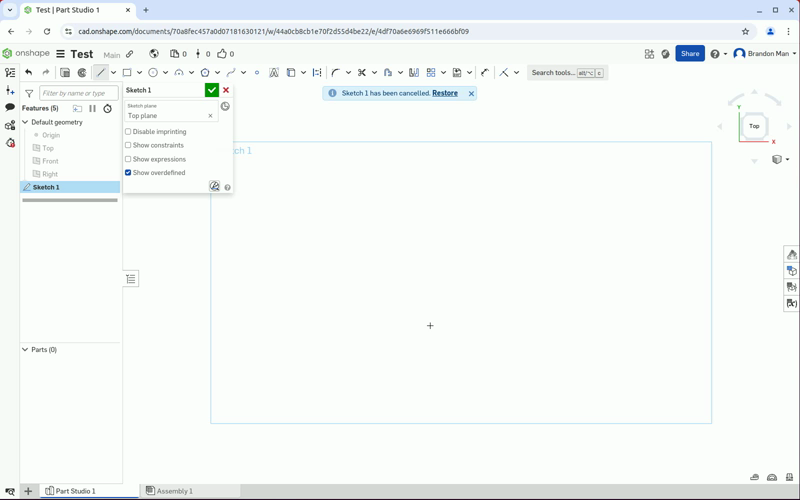
key_up(shift)
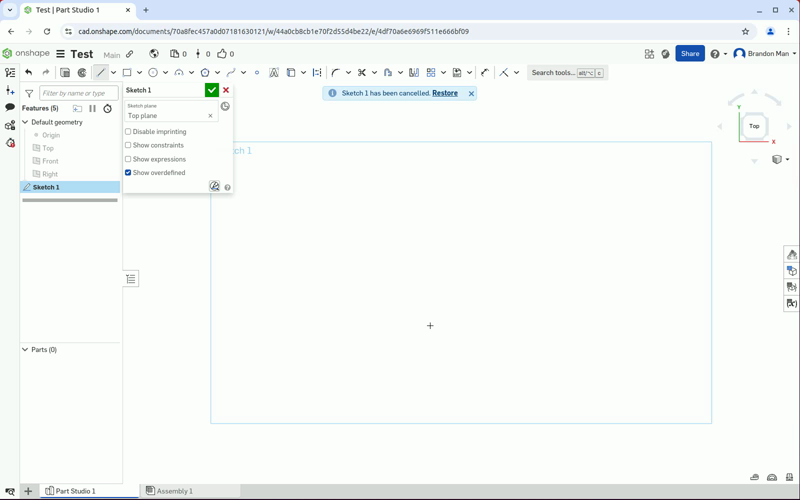
key_down(shift)
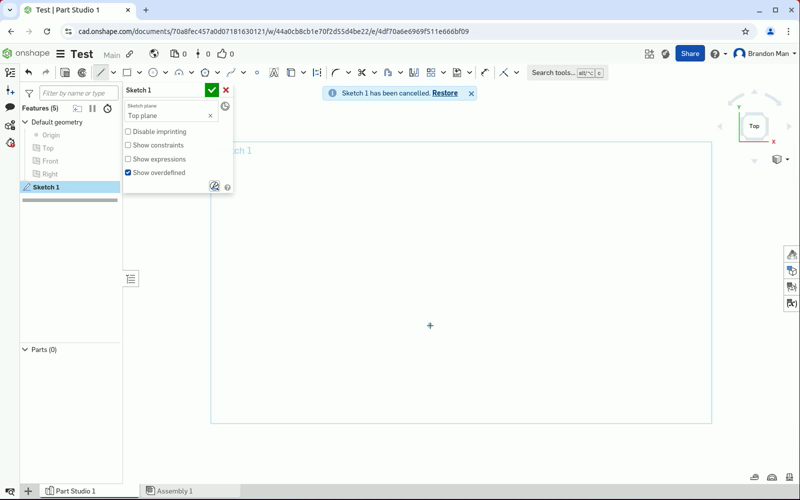
mouse_move(460, 325)
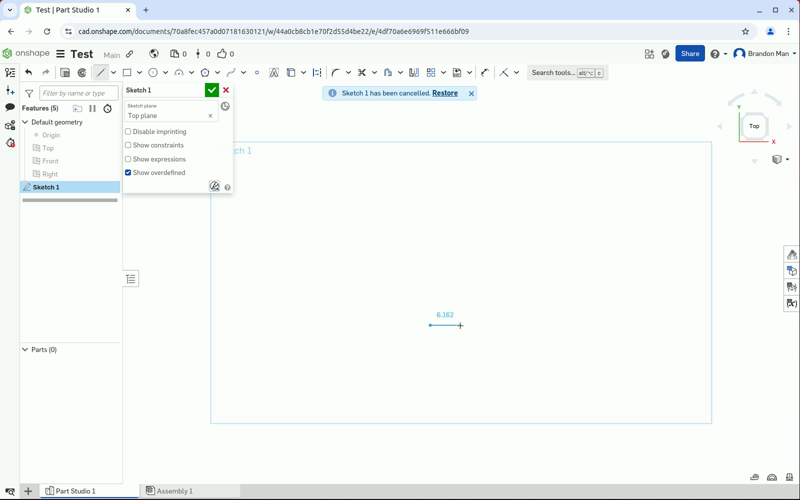
mouse_move(439, 333)
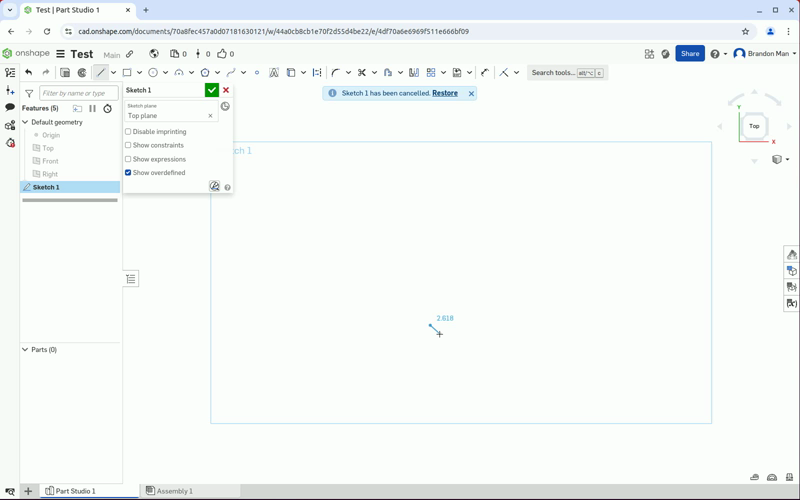
click(439, 333)
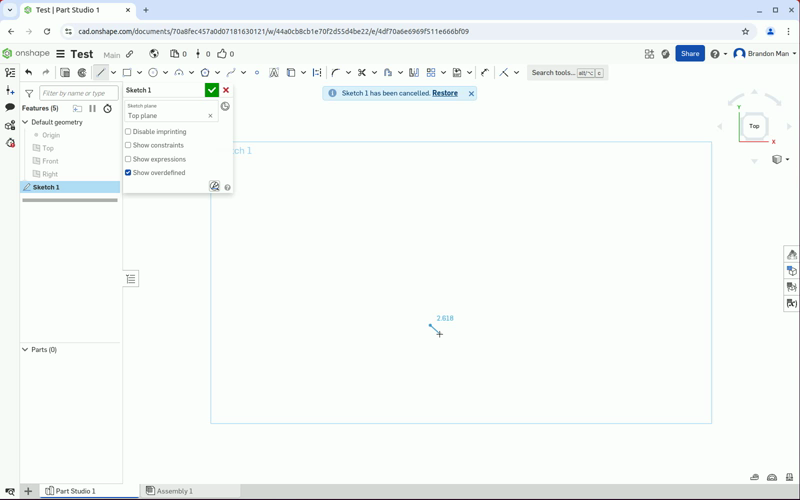
key_up(shift)
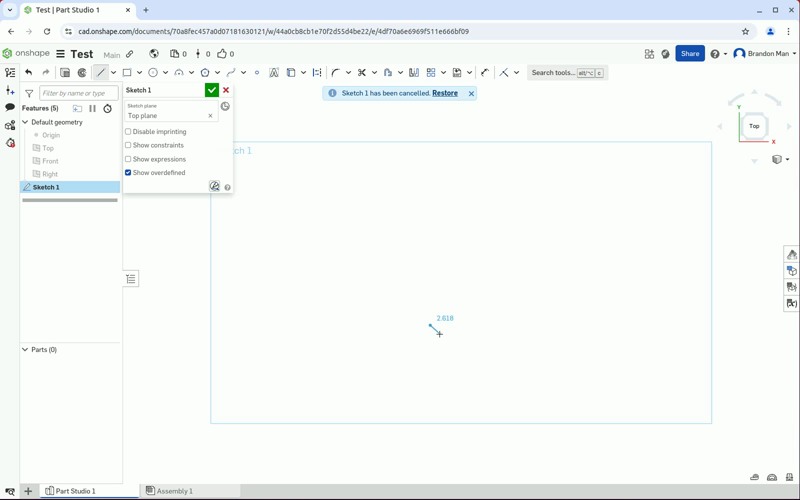
key_down(shift)
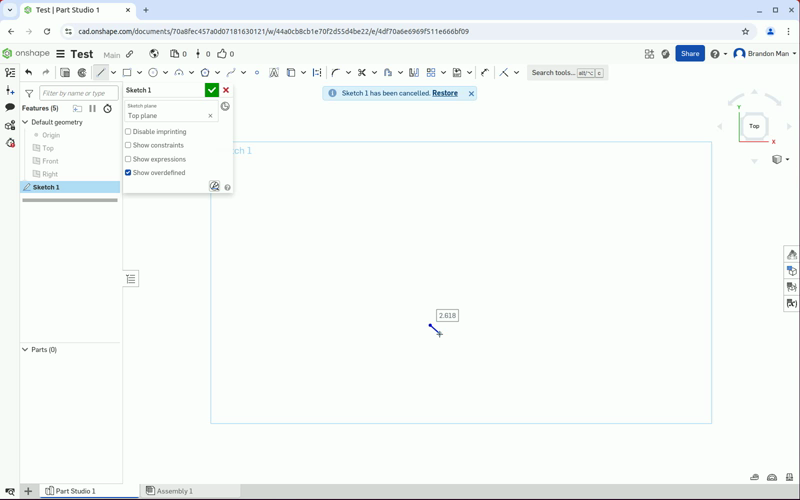
mouse_move(505, 333)
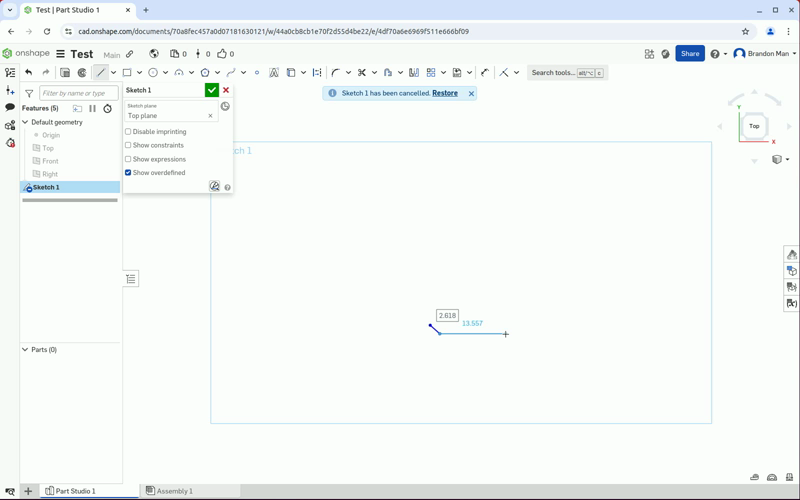
click(505, 333)
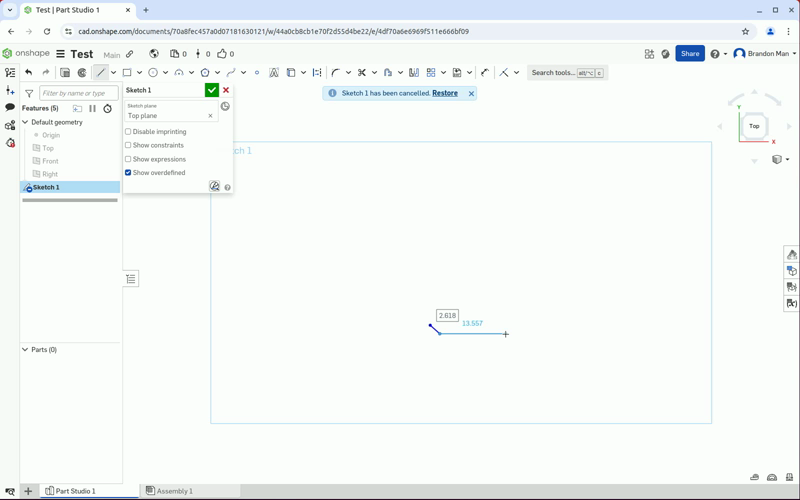
key_up(shift)
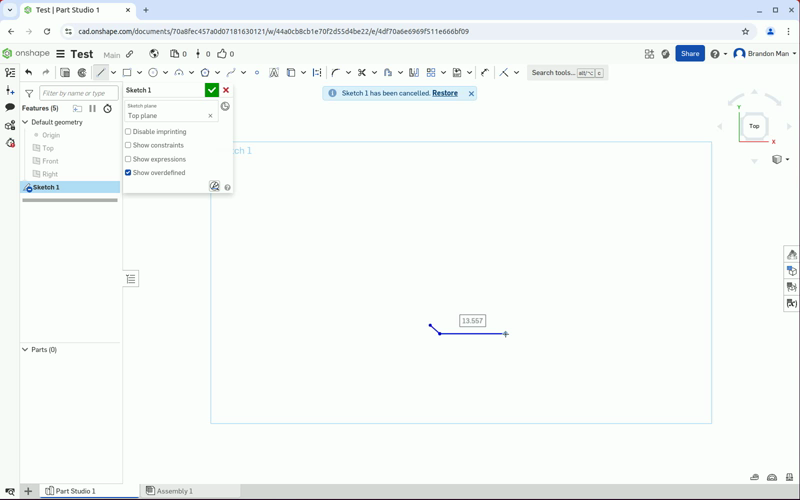
key_down(shift)
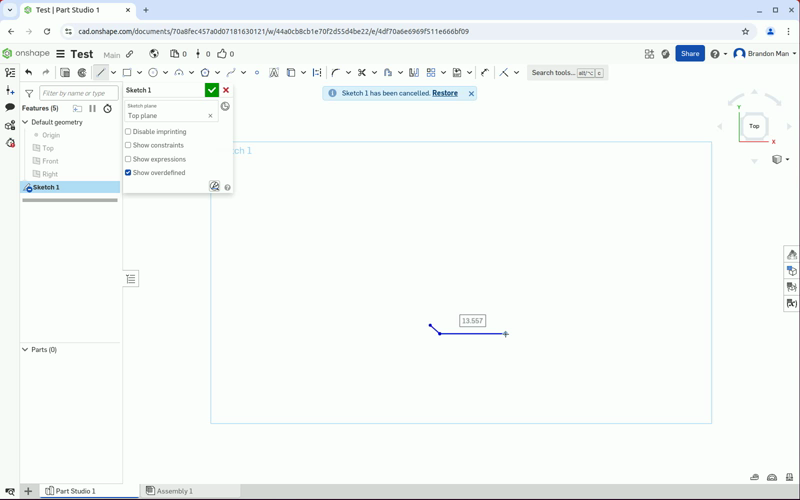
mouse_move(535, 333)
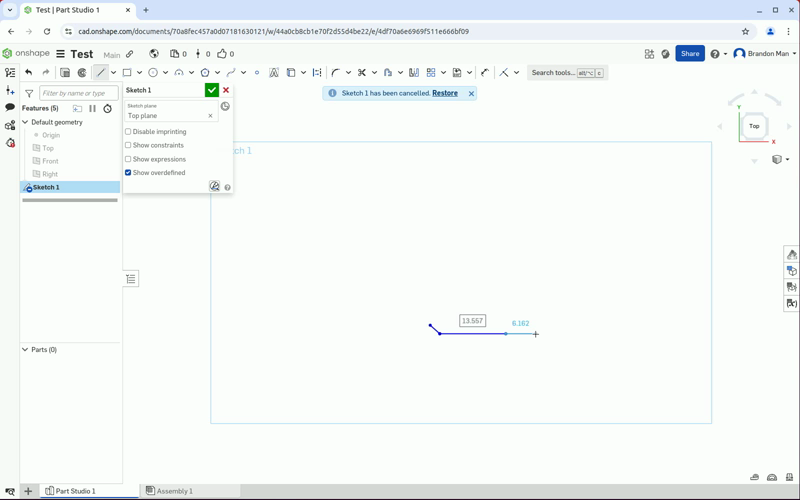
mouse_move(512, 325)
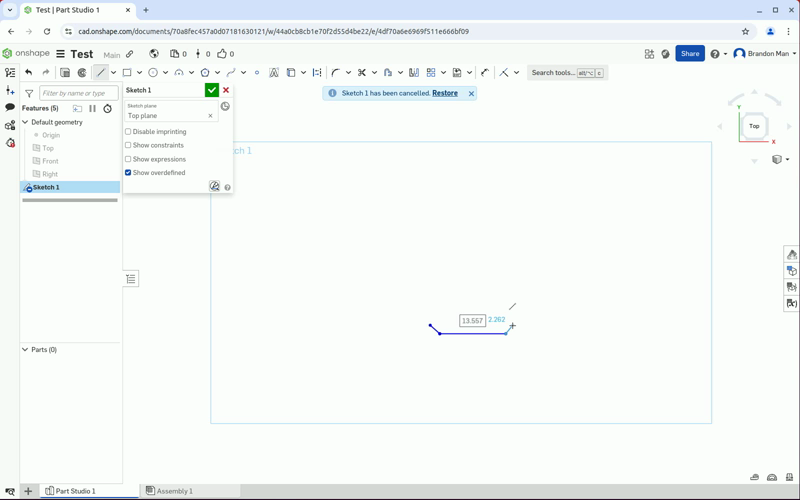
click(512, 325)
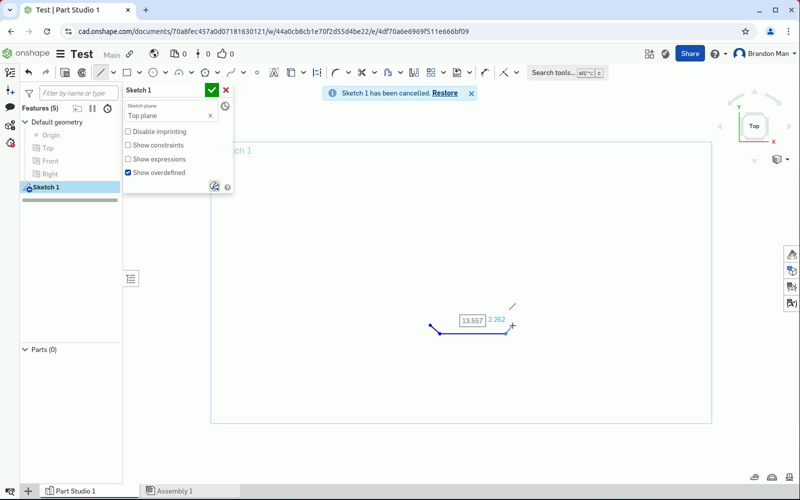
key_up(shift)
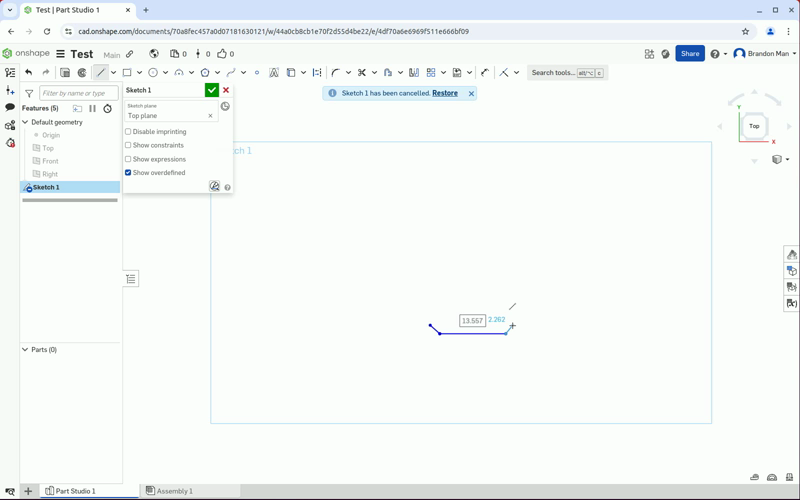
key_down(shift)
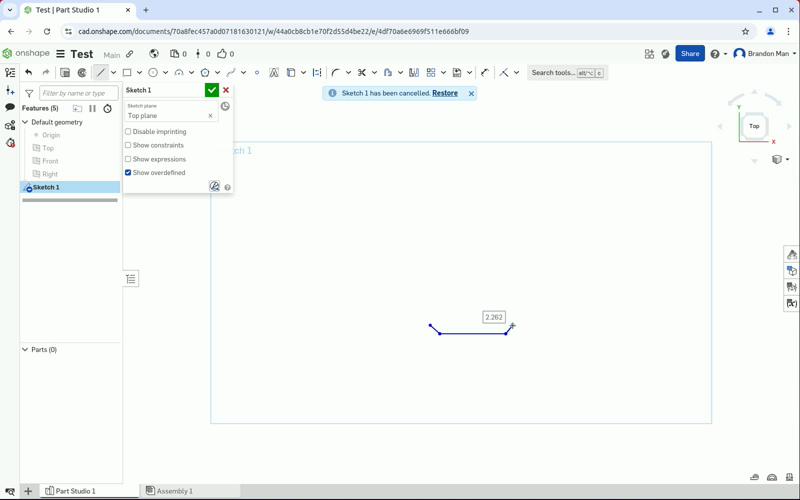
mouse_move(430, 325)
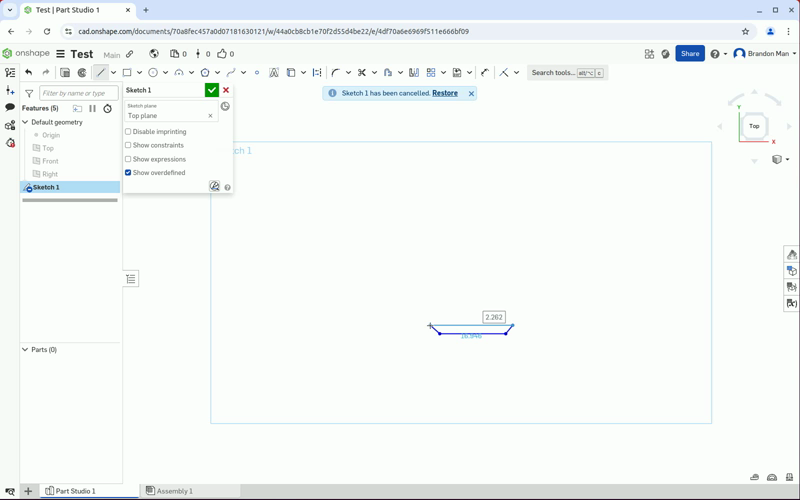
key_up(shift)
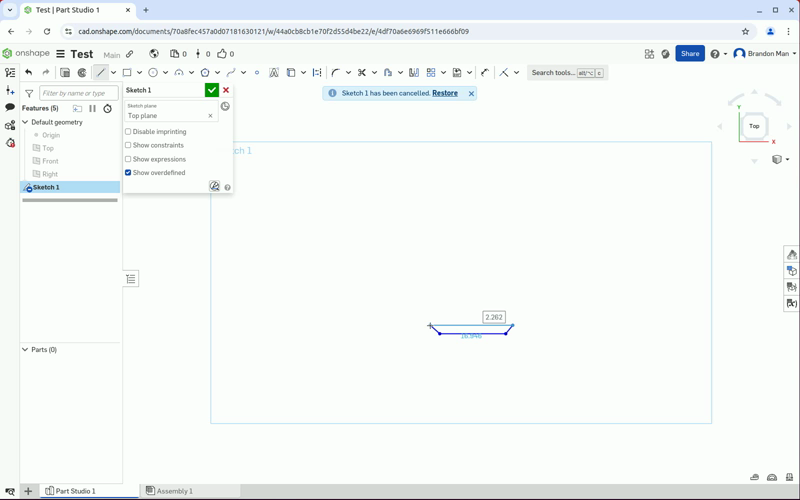
click(430, 325)
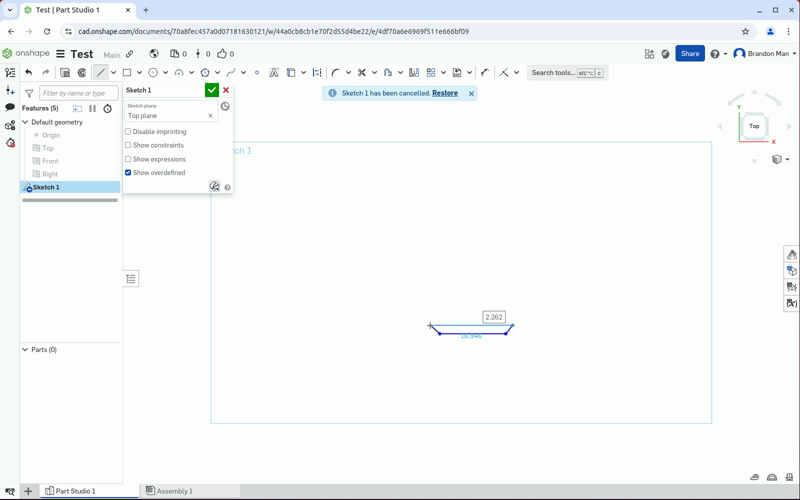
key(esc)
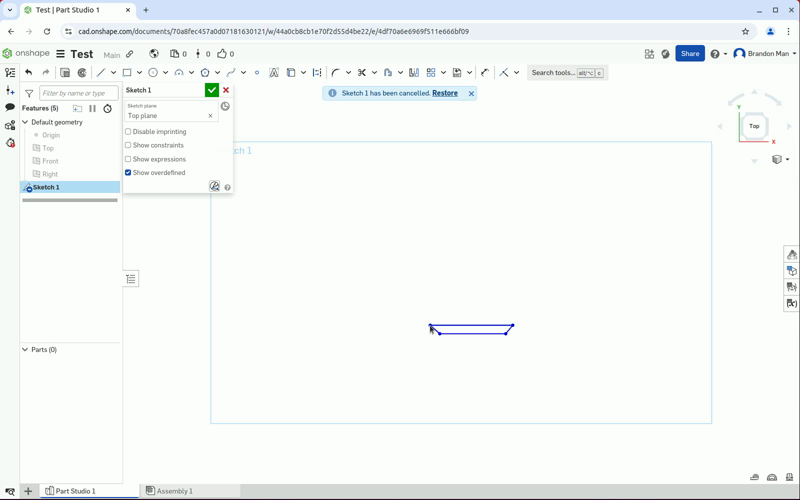
mouse_move(472, 332)
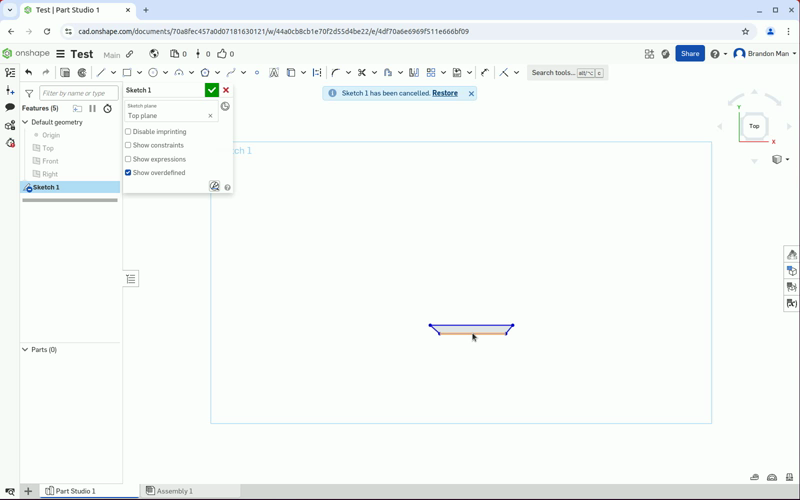
scroll(6)
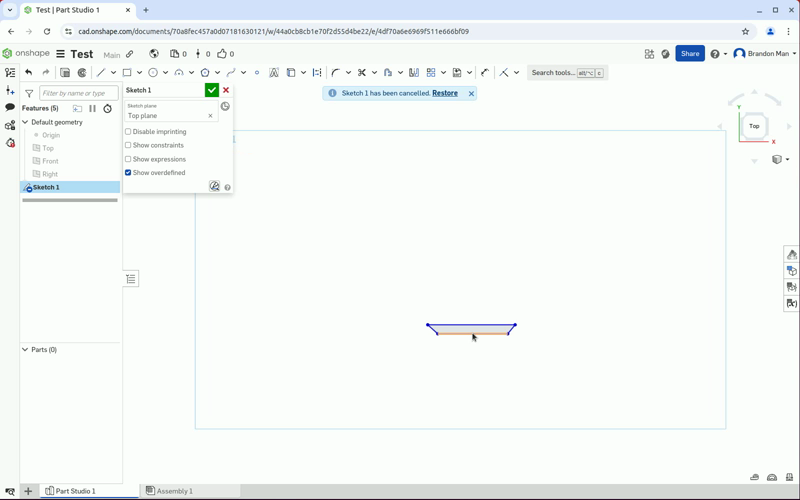
scroll(6)
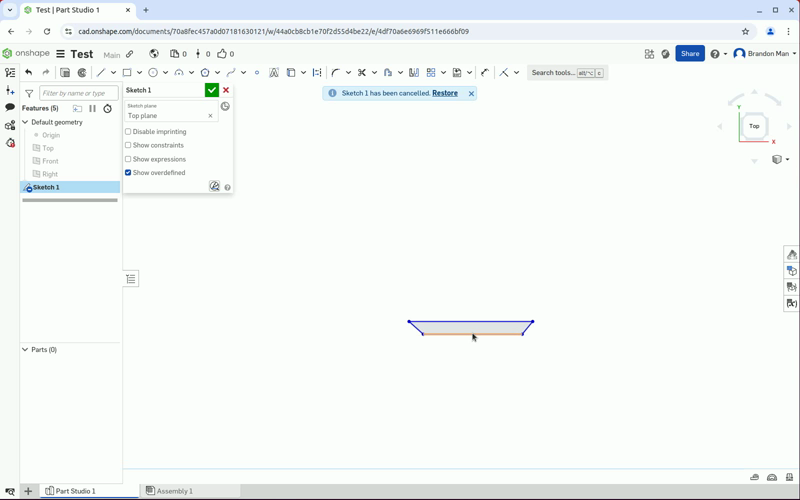
scroll(6)
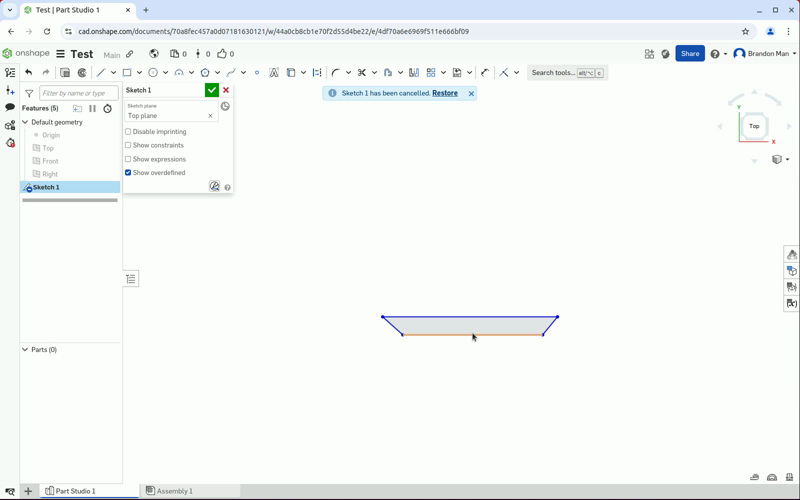
scroll(6)
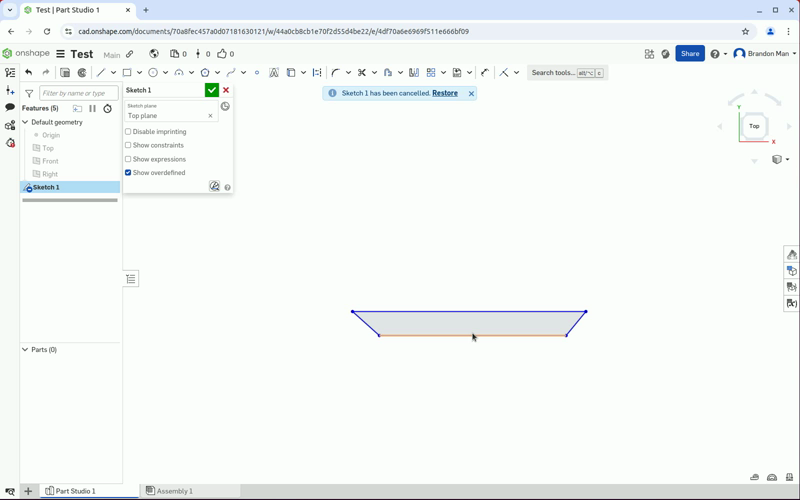
scroll(6)
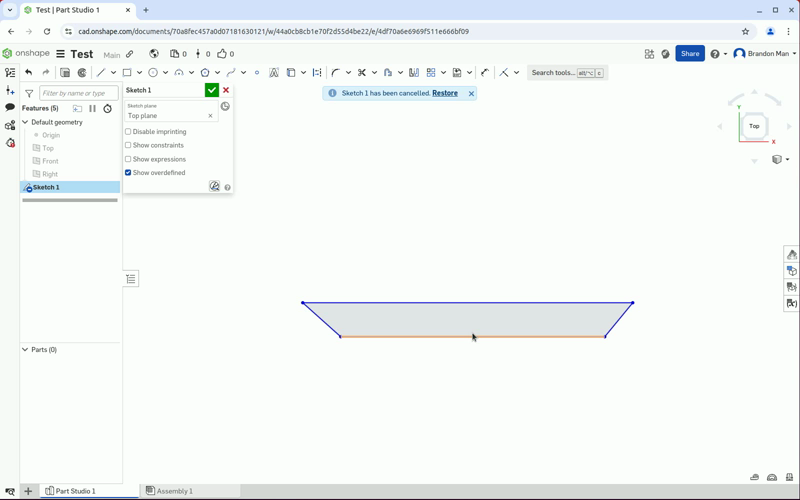
scroll(6)
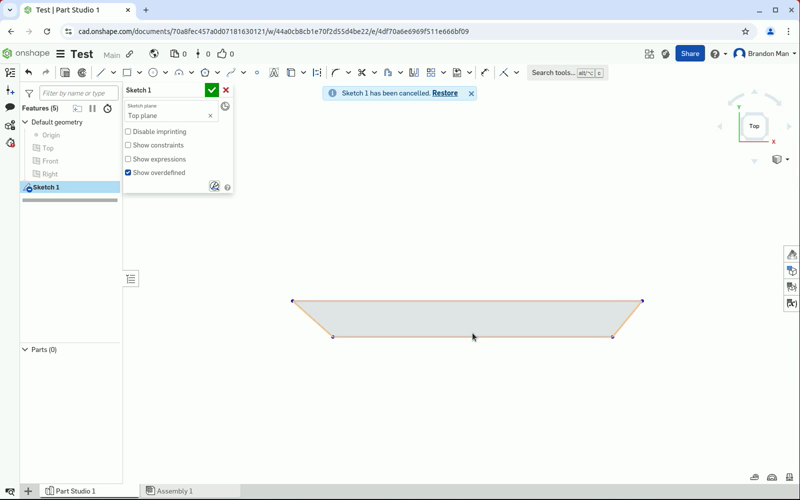
scroll(6)
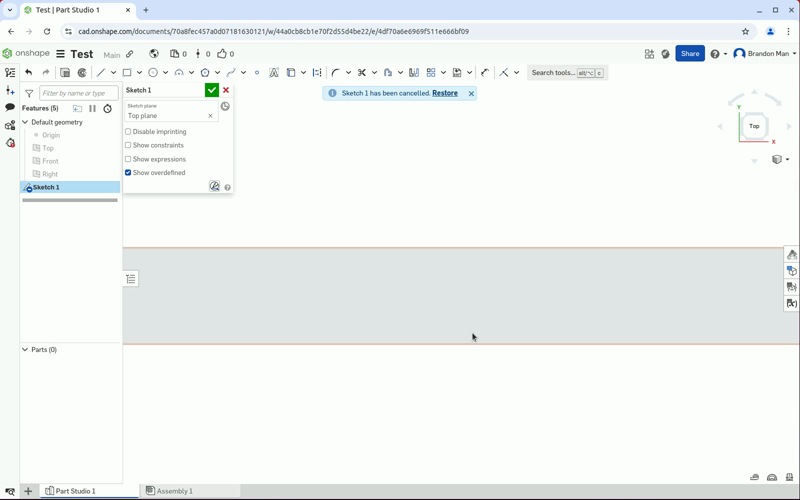
click(472, 332)
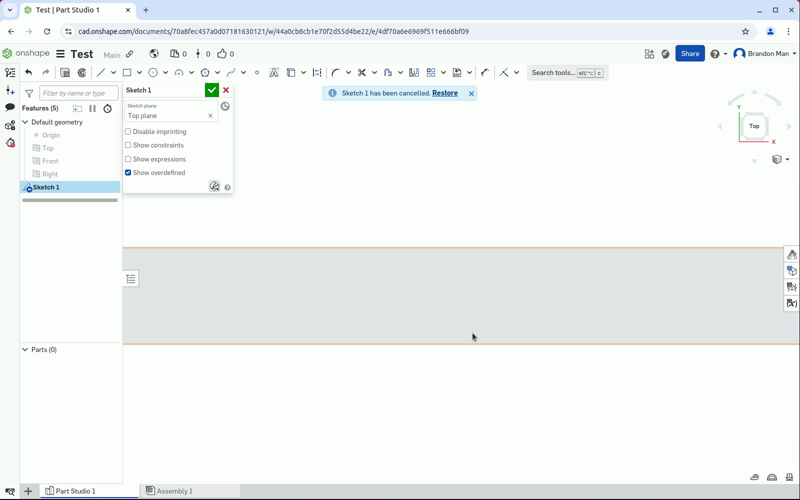
scroll(-6)
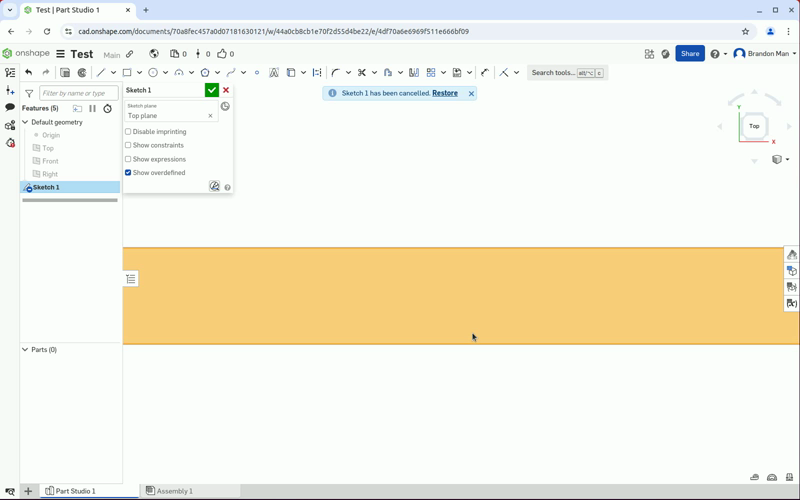
scroll(-6)
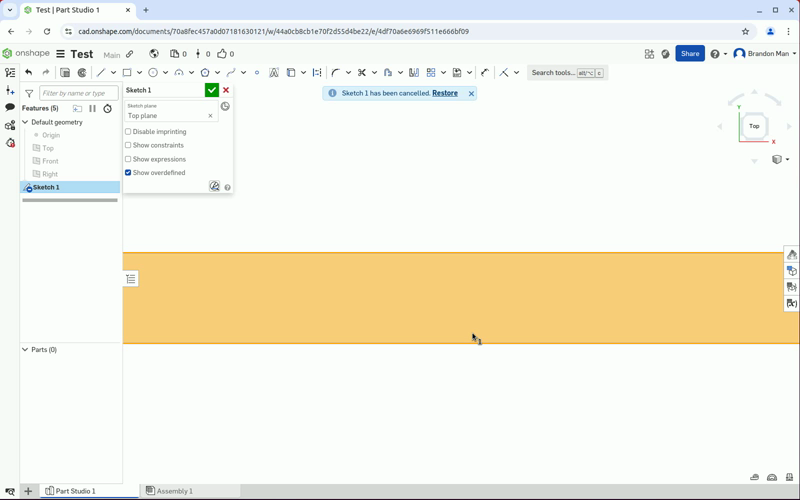
scroll(-6)
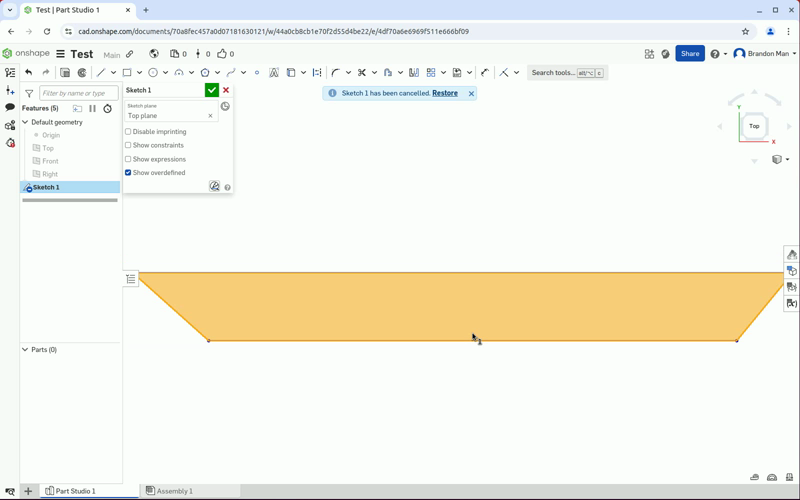
scroll(-6)
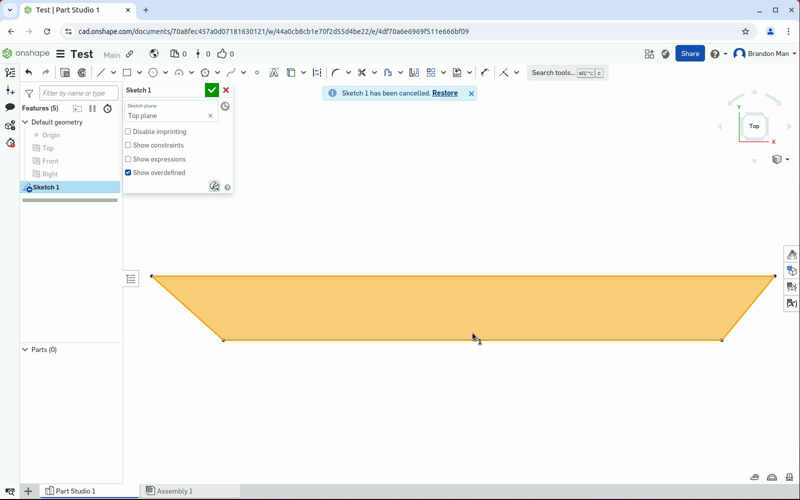
scroll(-6)
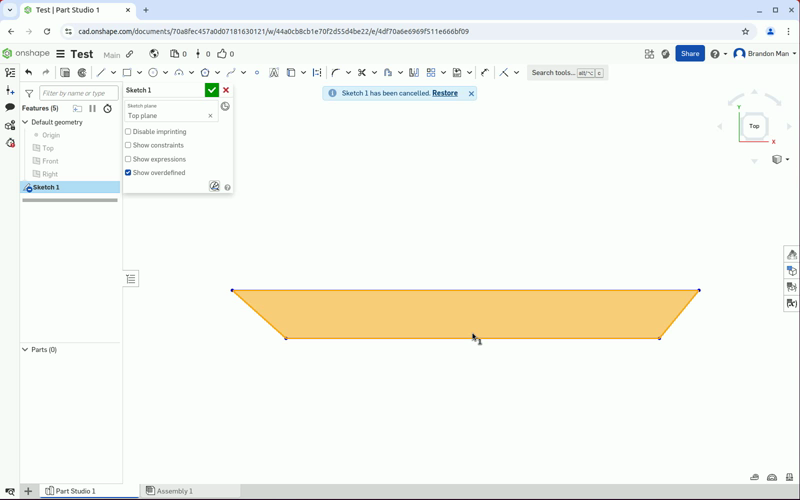
scroll(-6)
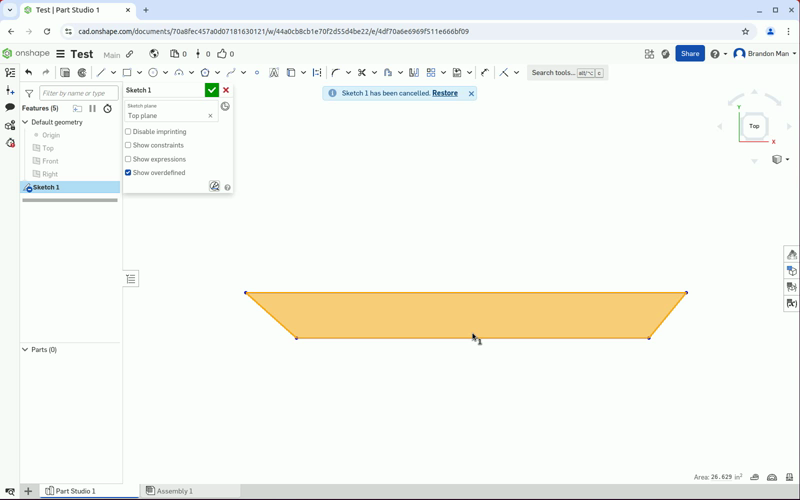
scroll(-6)
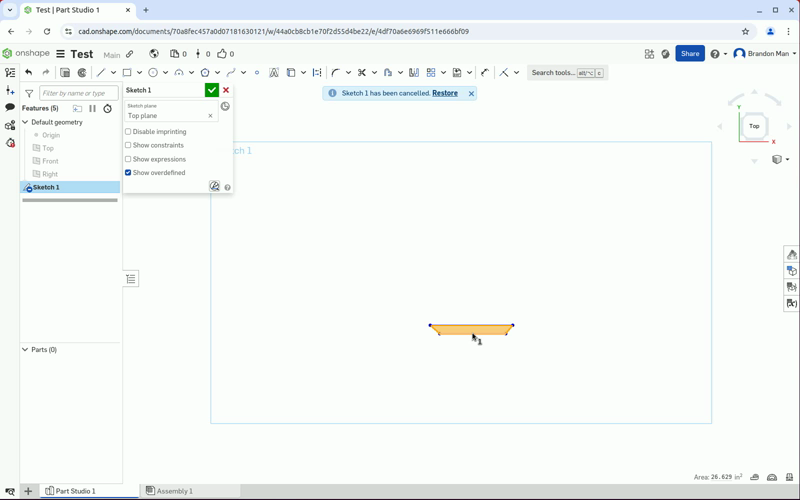
mouse_move(73, 352)
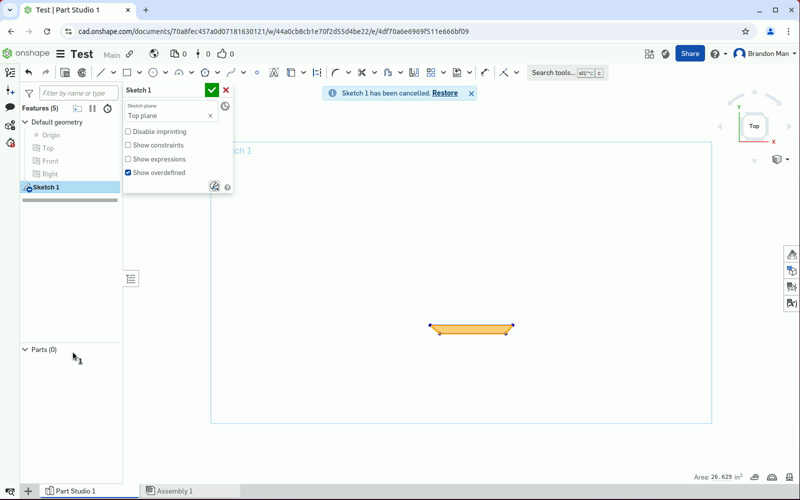
key(shift+y)
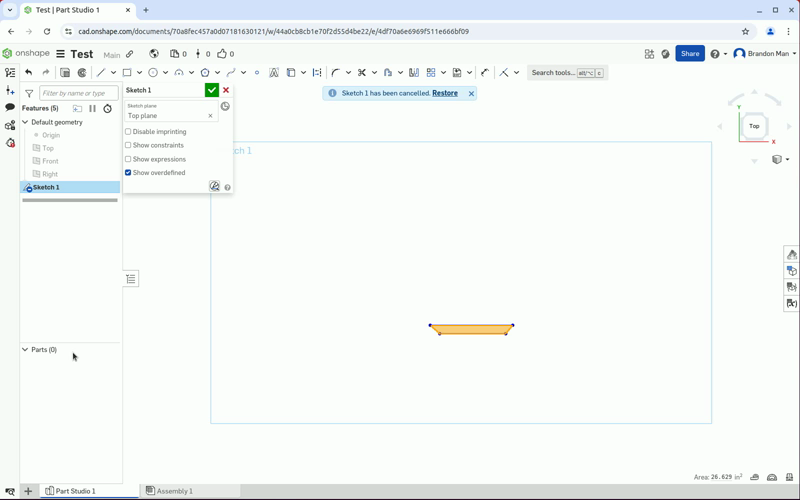
key(shift+e)
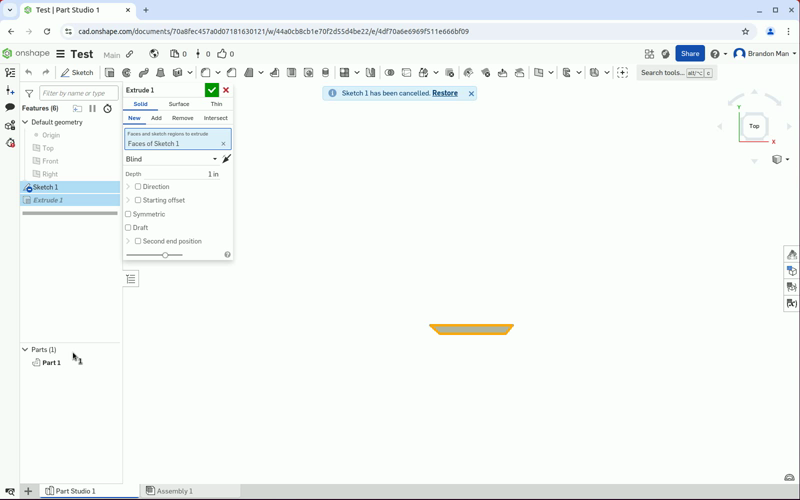
mouse_move(143, 106)
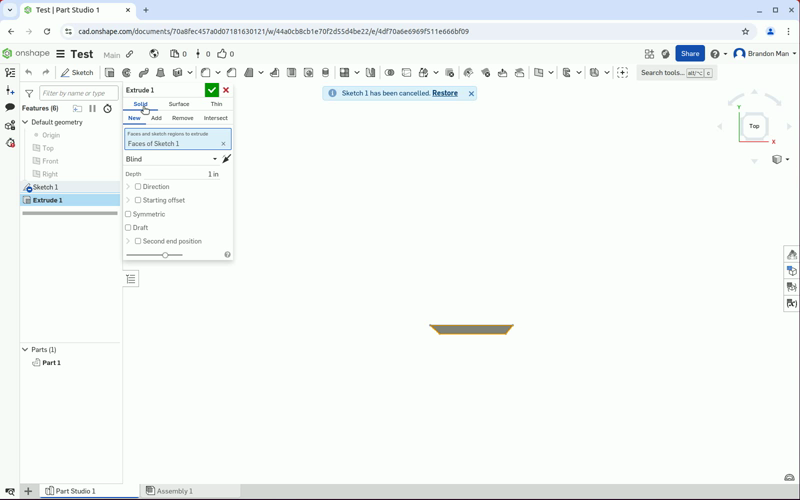
click(143, 106)
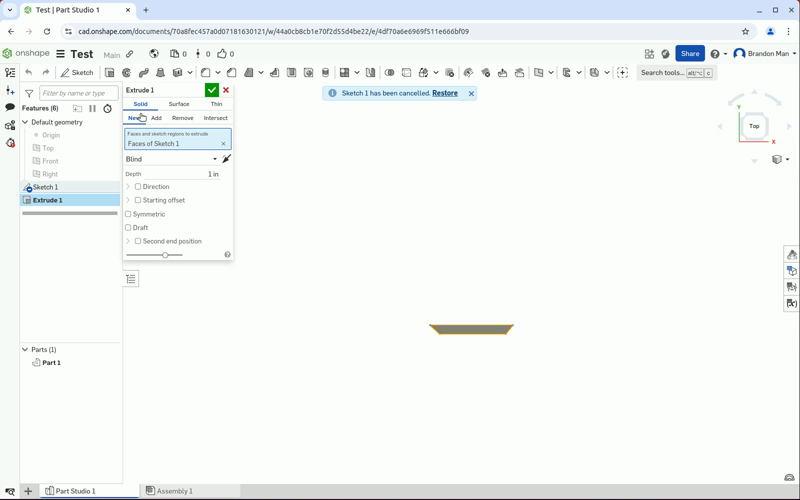
mouse_move(137, 120)
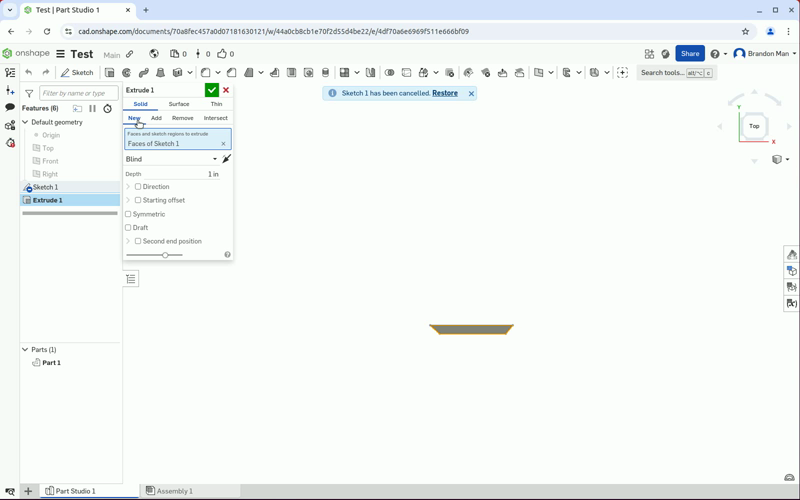
click(137, 120)
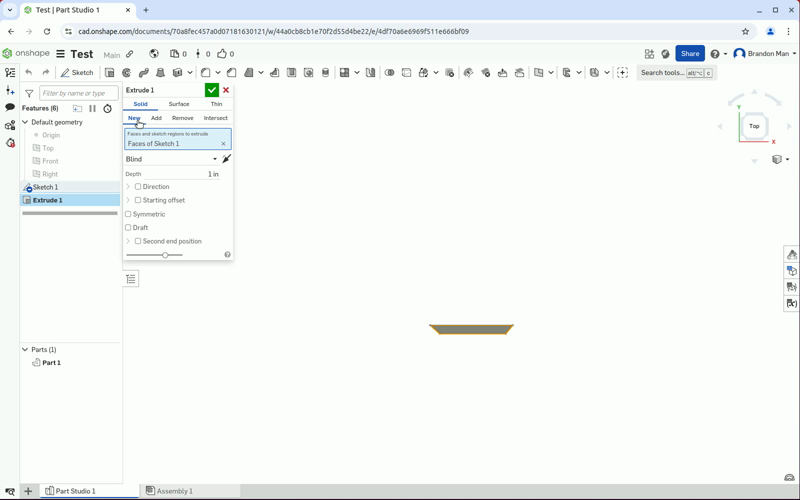
key(tab, 4)
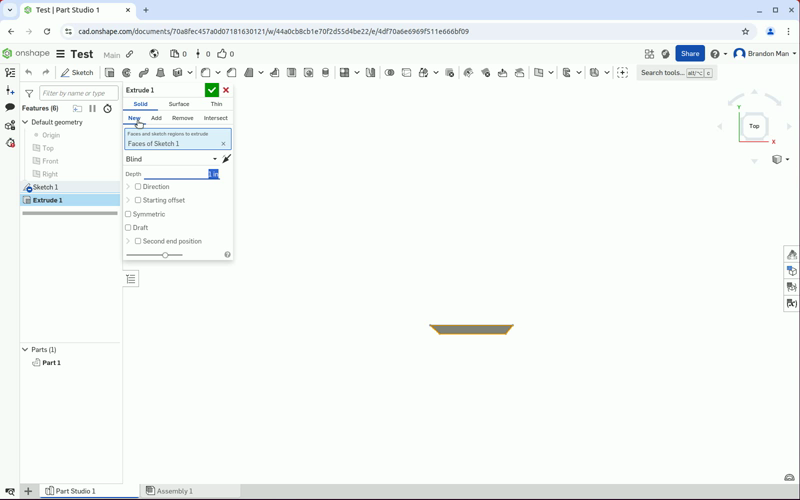
text(-0.241)
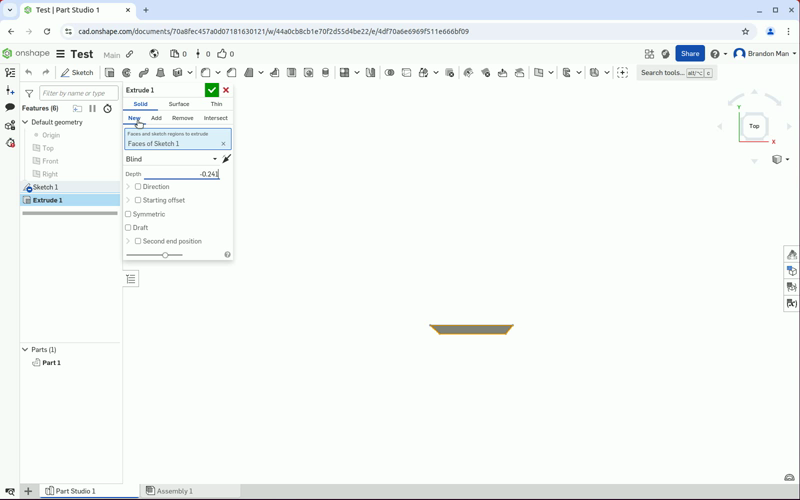
key(enter)
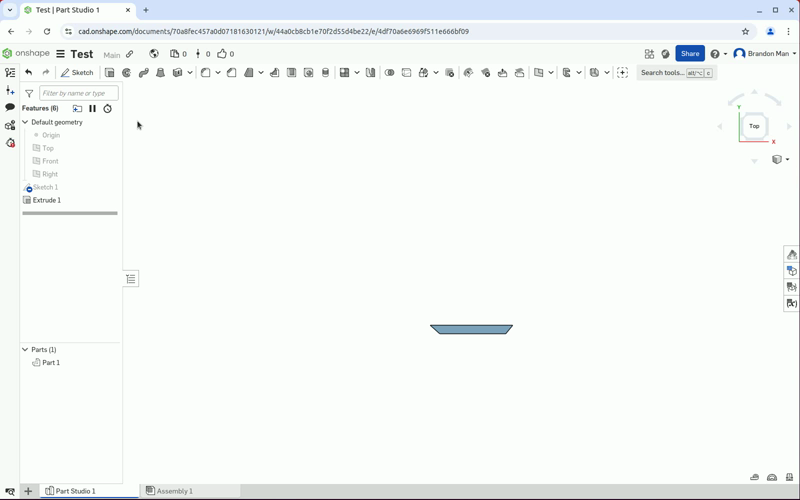
key(shift+h)
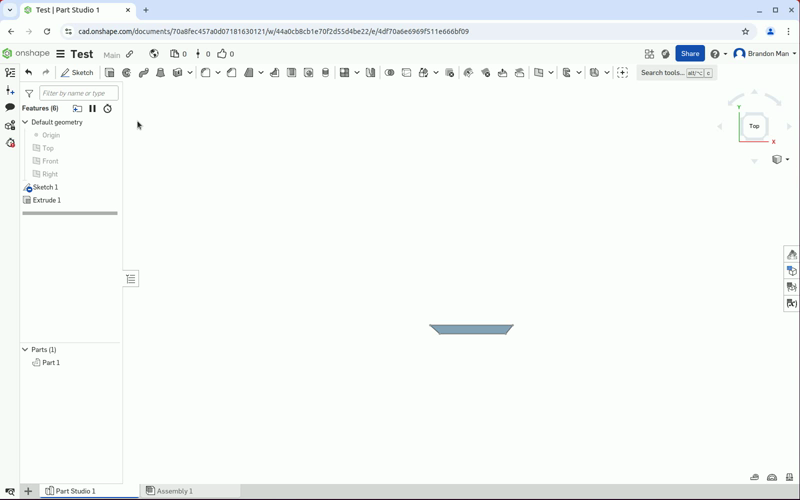
key(shift+h)
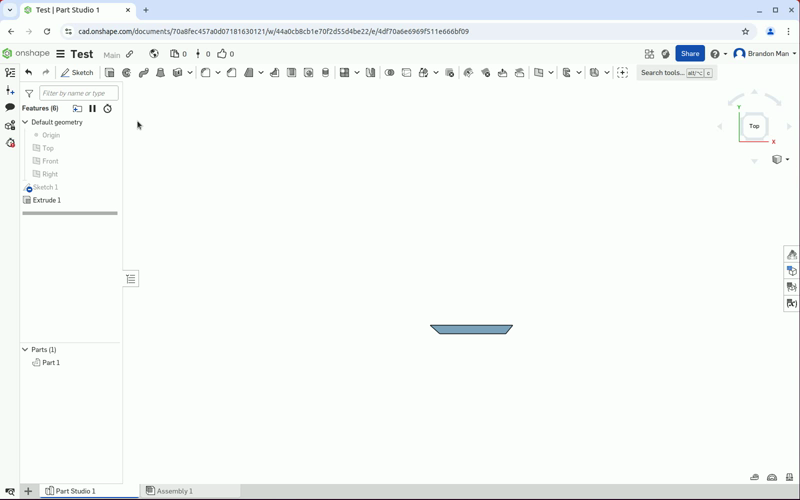
mouse_move(73, 189)
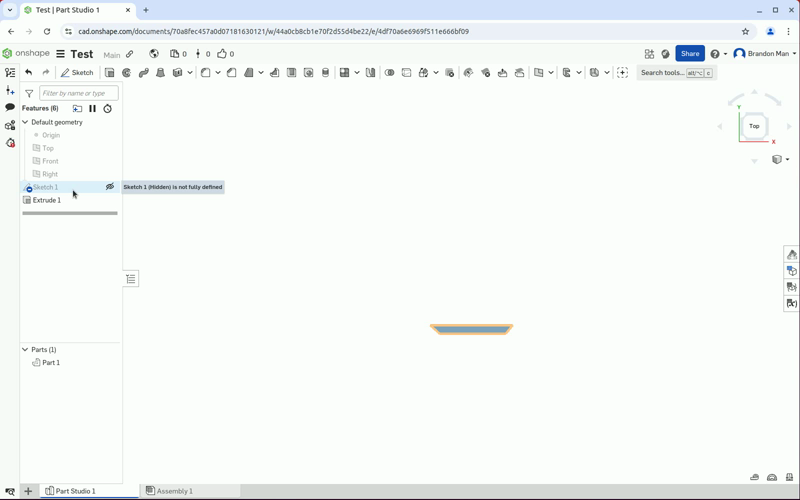
click(73, 189)
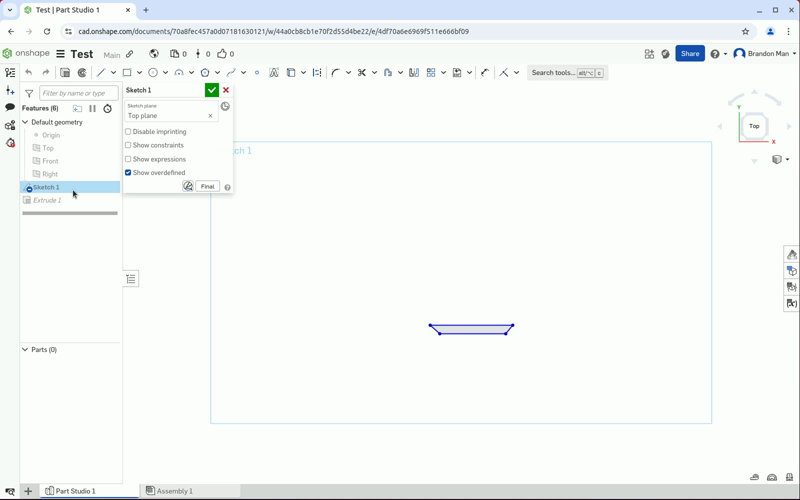
mouse_move(229, 92)
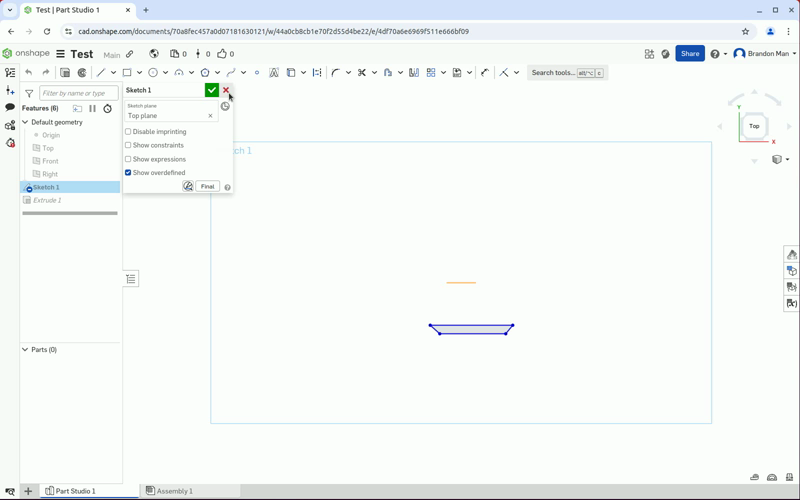
click(229, 92)
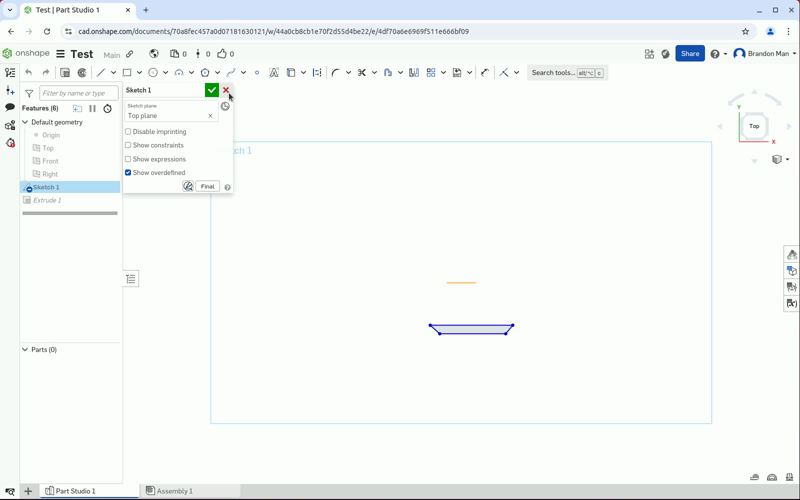
key(shift+s)
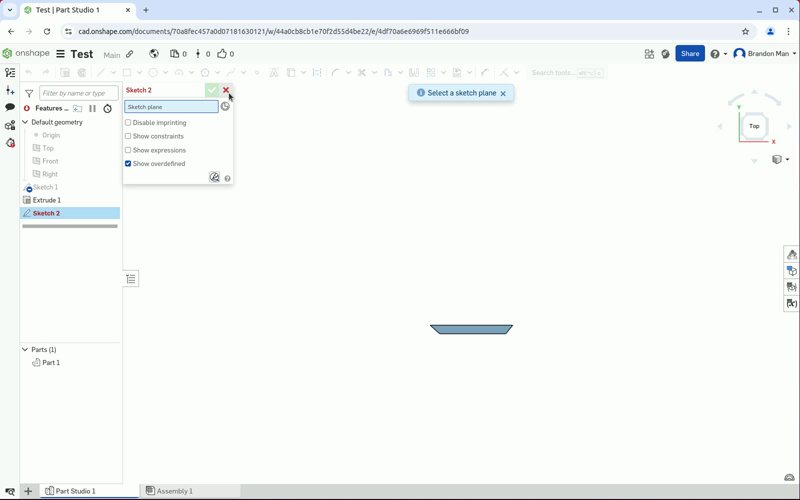
mouse_move(73, 150)
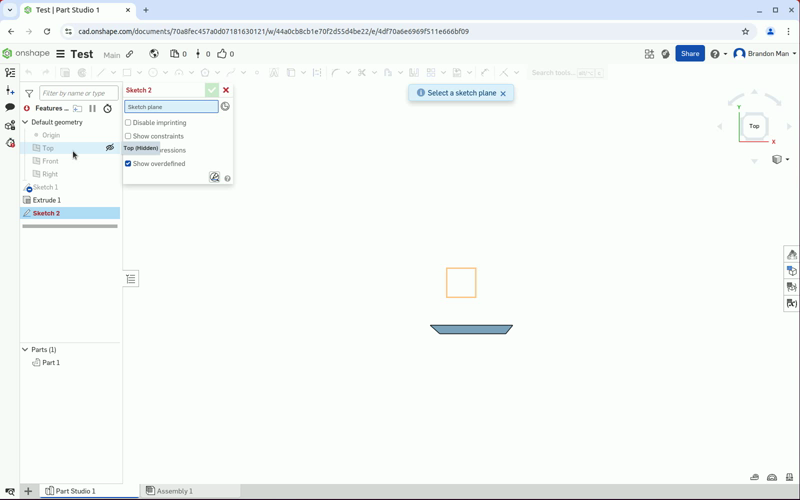
click(73, 150)
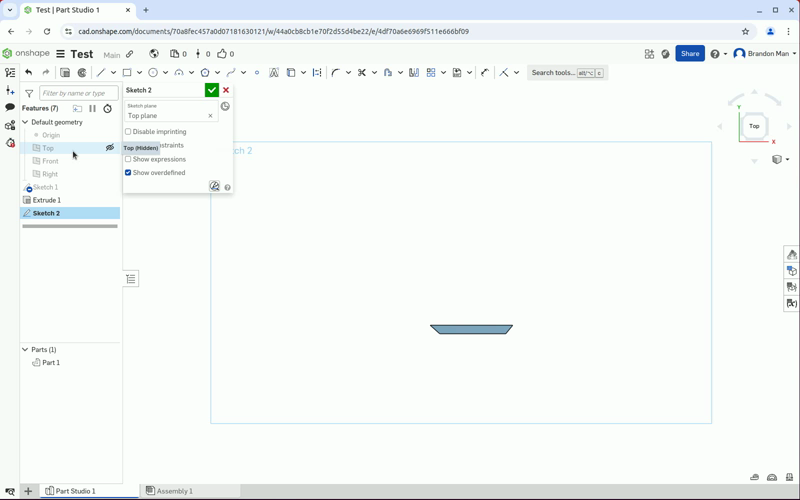
mouse_move(73, 352)
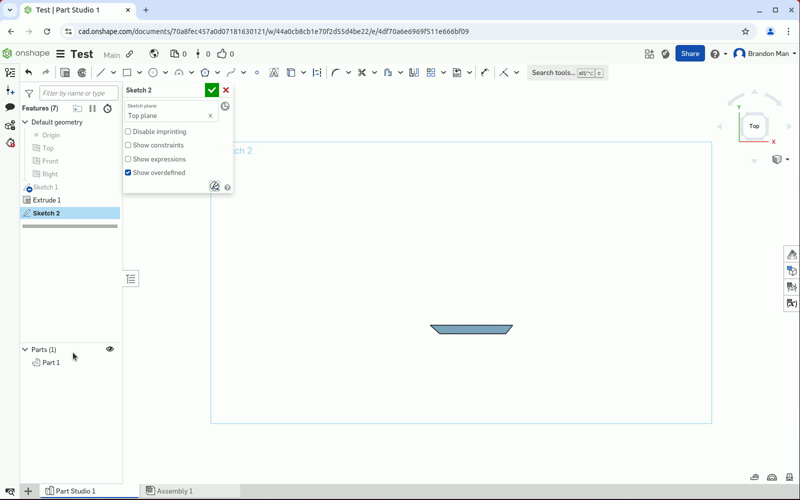
key(y)
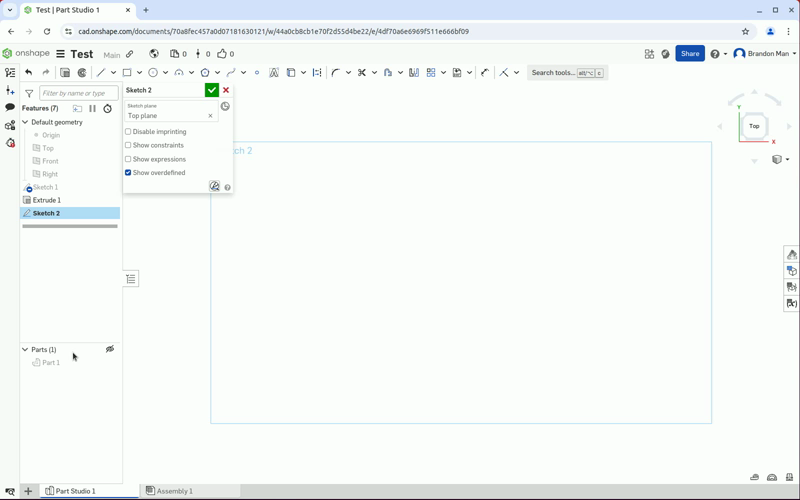
key(l)
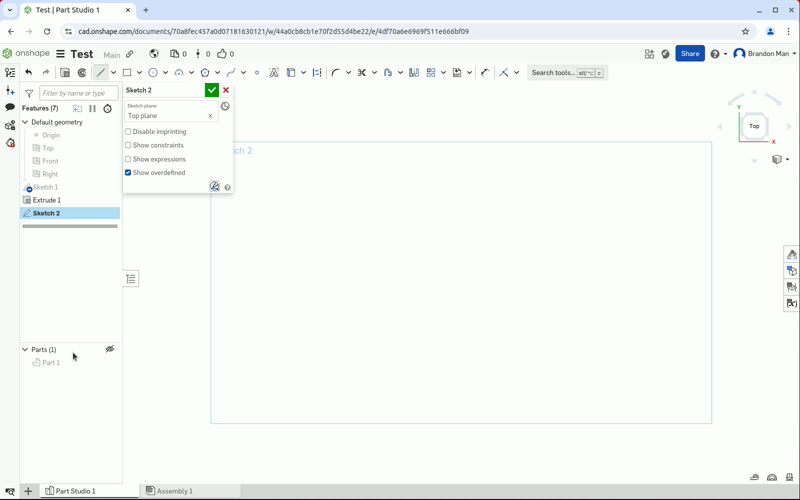
key_down(shift)
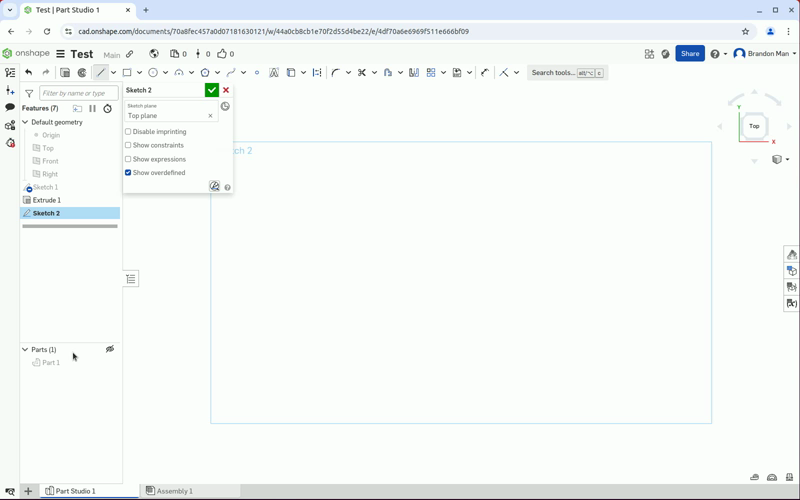
mouse_move(348, 253)
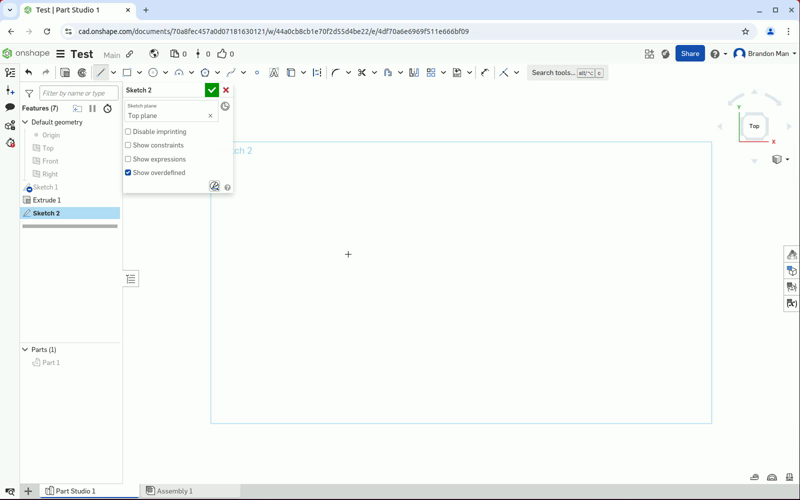
click(348, 253)
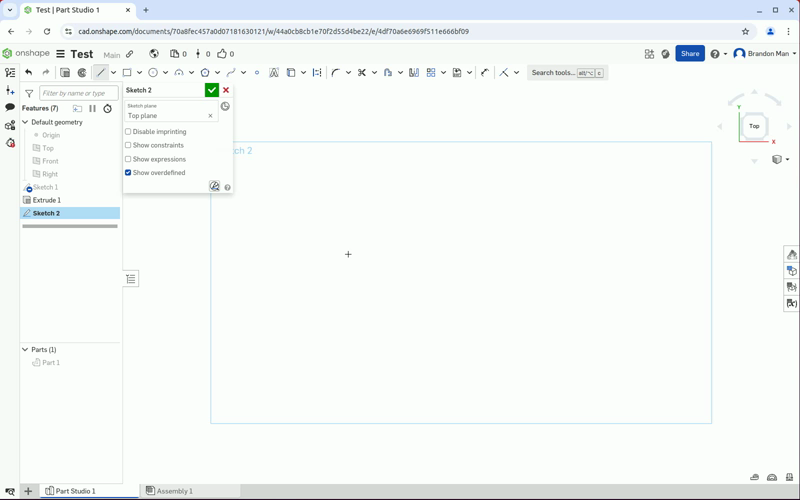
key_up(shift)
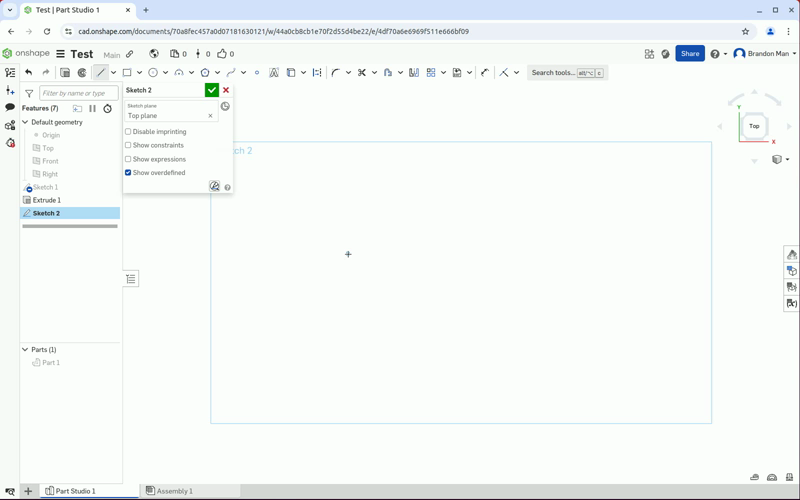
key_down(shift)
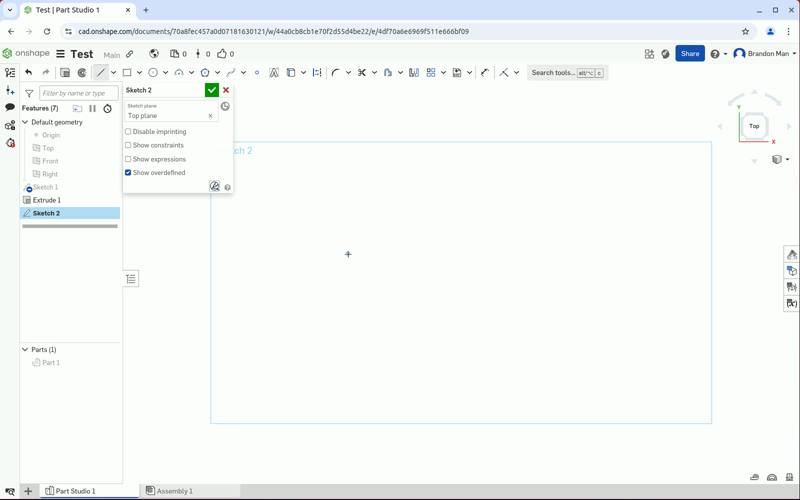
mouse_move(378, 253)
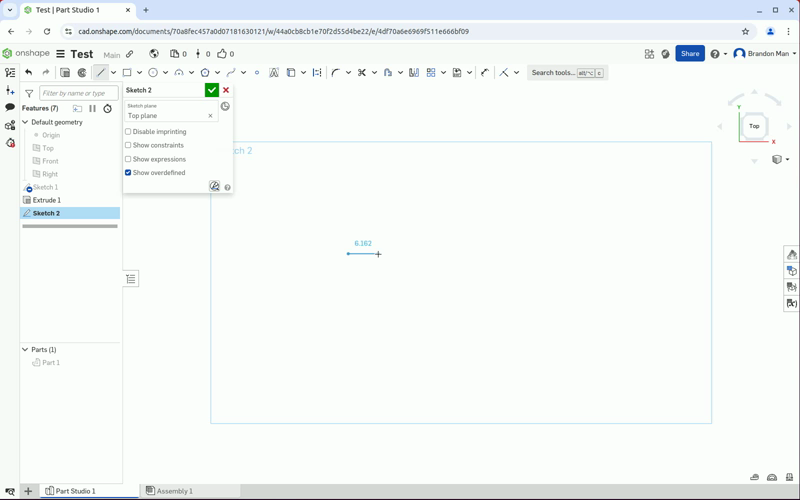
mouse_move(357, 262)
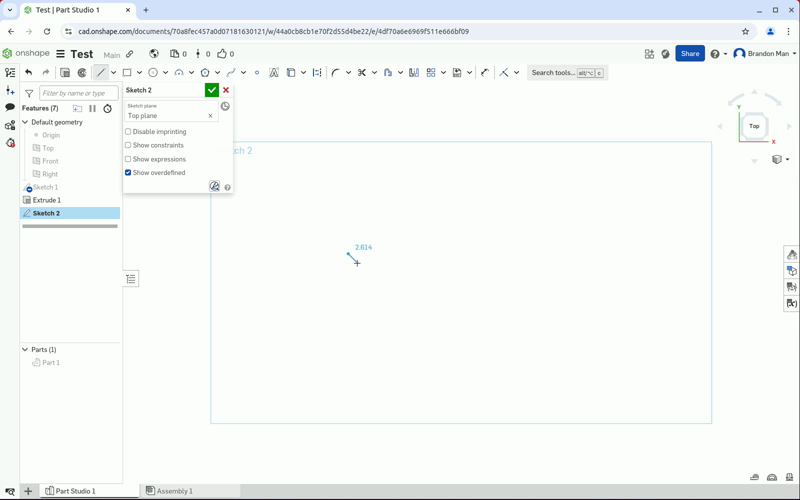
click(357, 262)
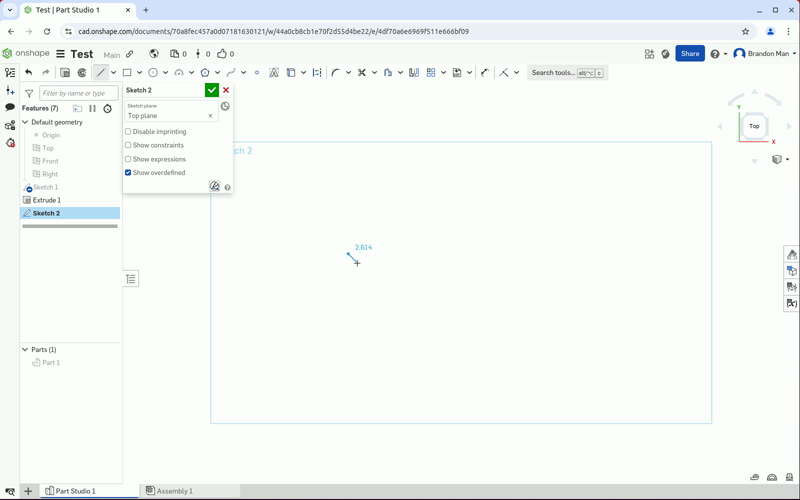
key_up(shift)
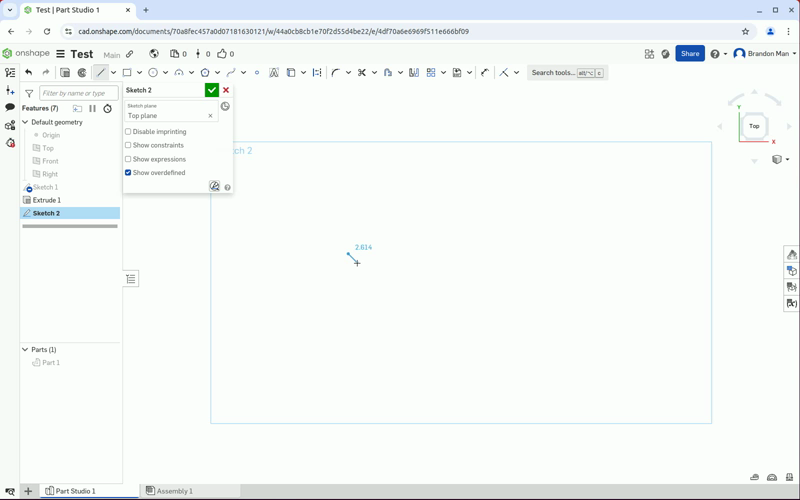
key_down(shift)
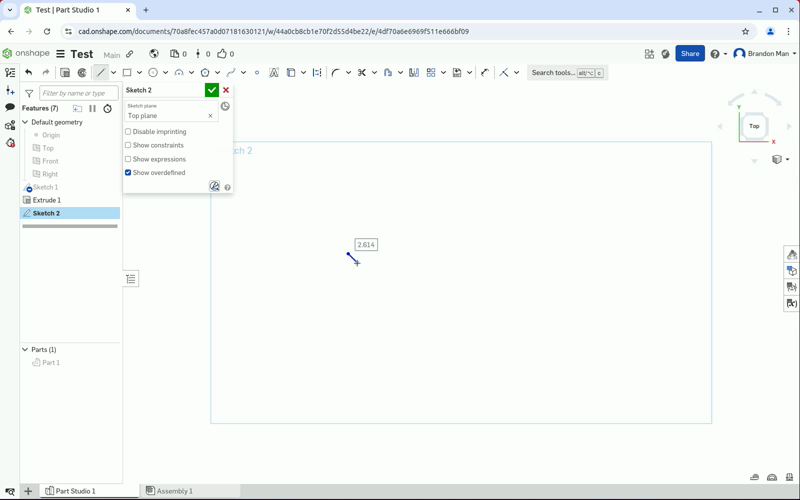
mouse_move(558, 262)
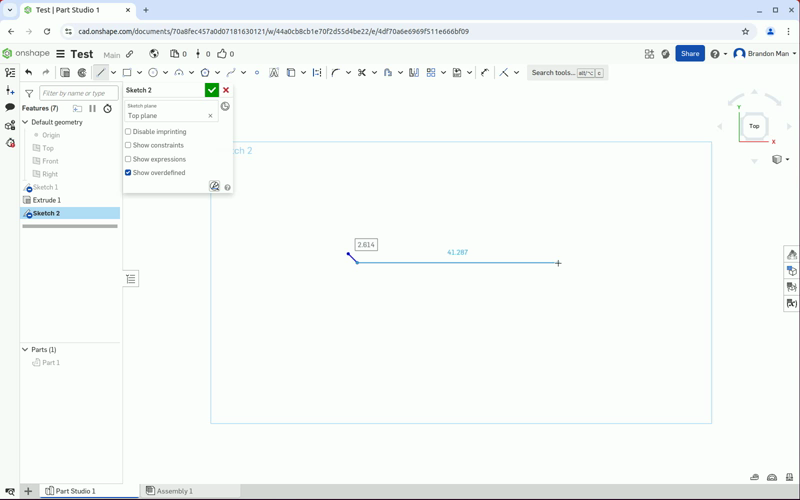
click(558, 262)
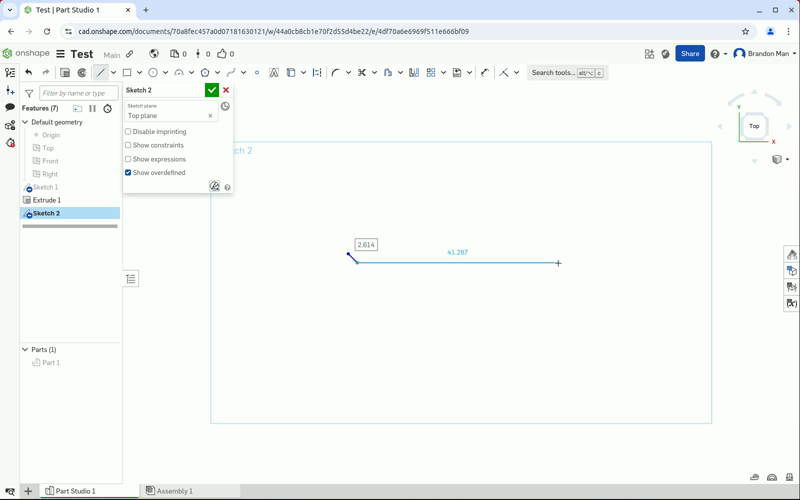
key_up(shift)
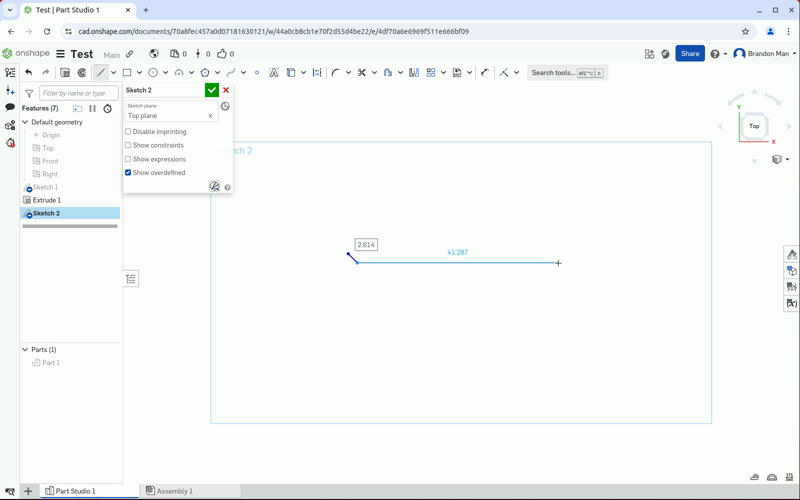
key_down(shift)
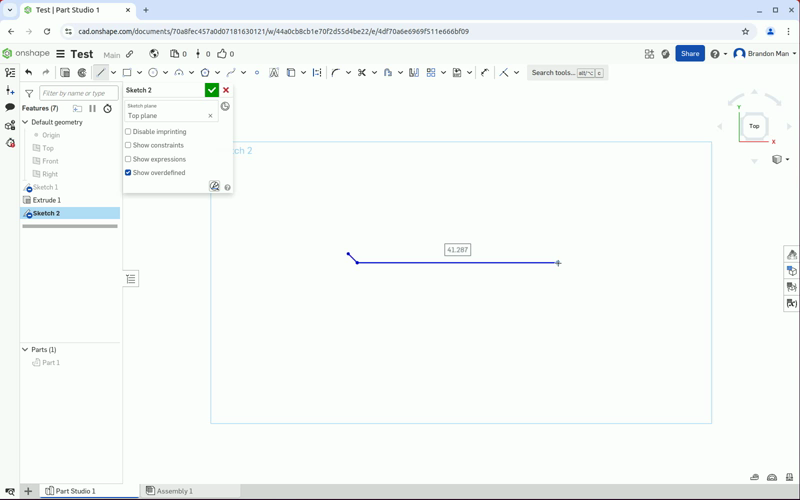
mouse_move(588, 262)
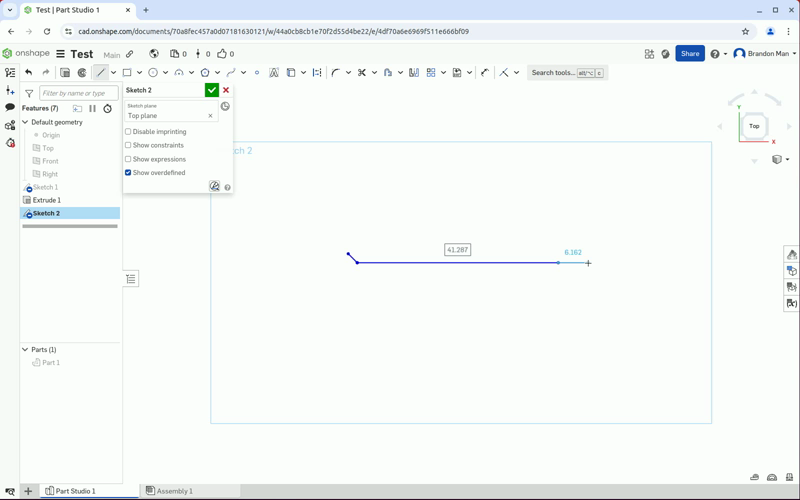
mouse_move(565, 253)
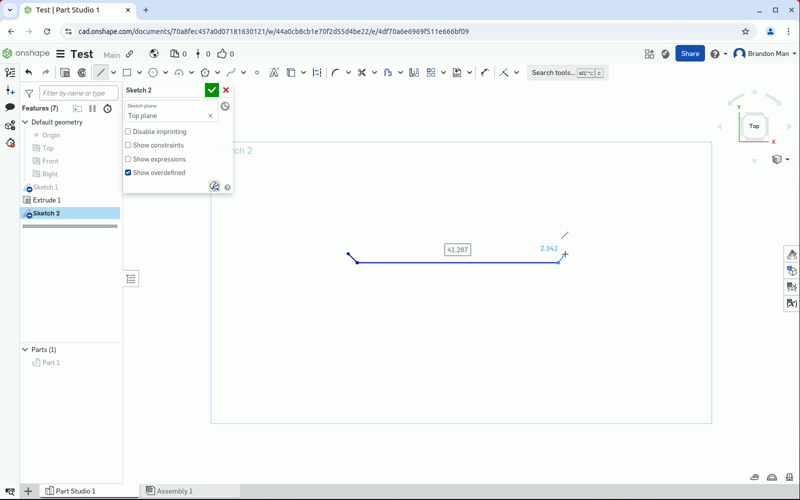
click(565, 253)
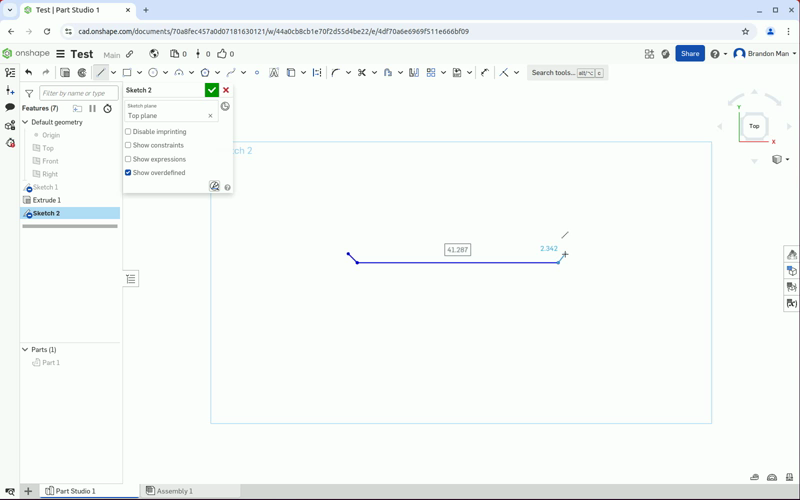
key_up(shift)
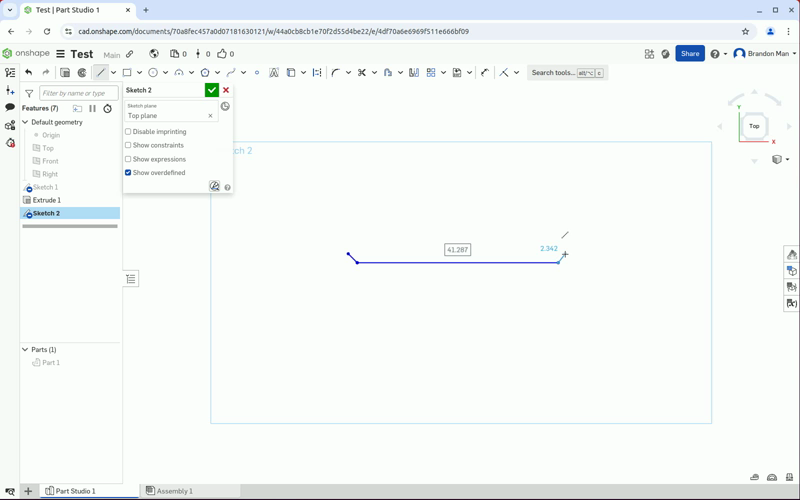
key_down(shift)
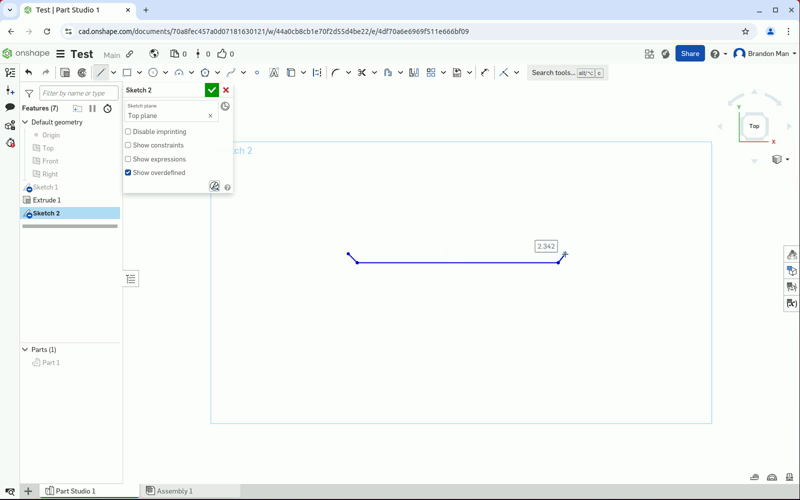
mouse_move(348, 253)
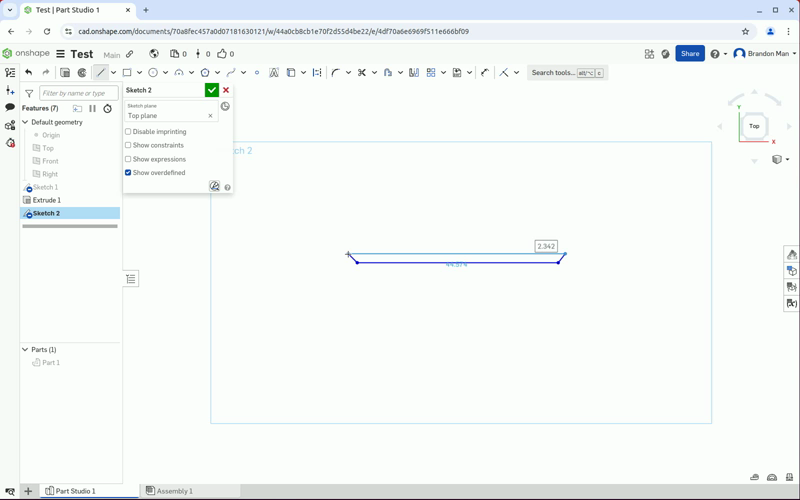
key_up(shift)
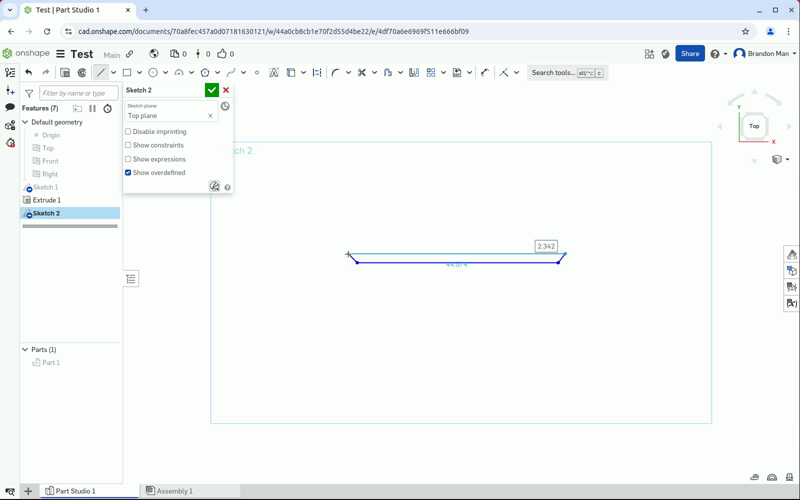
click(348, 253)
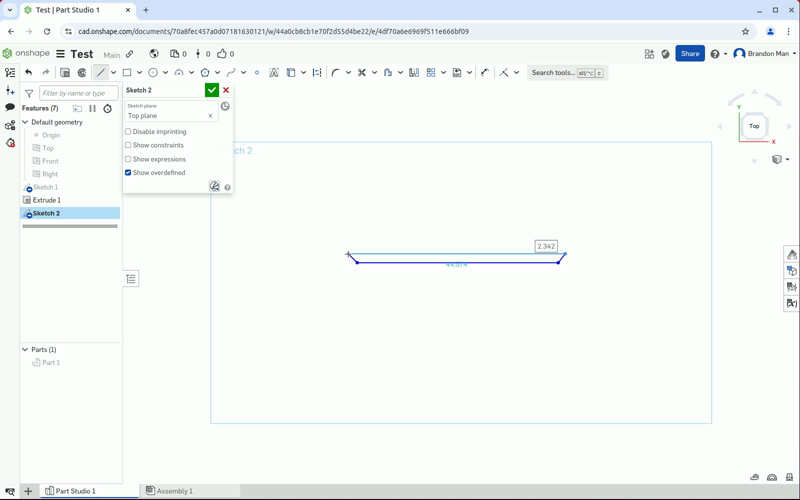
key(esc)
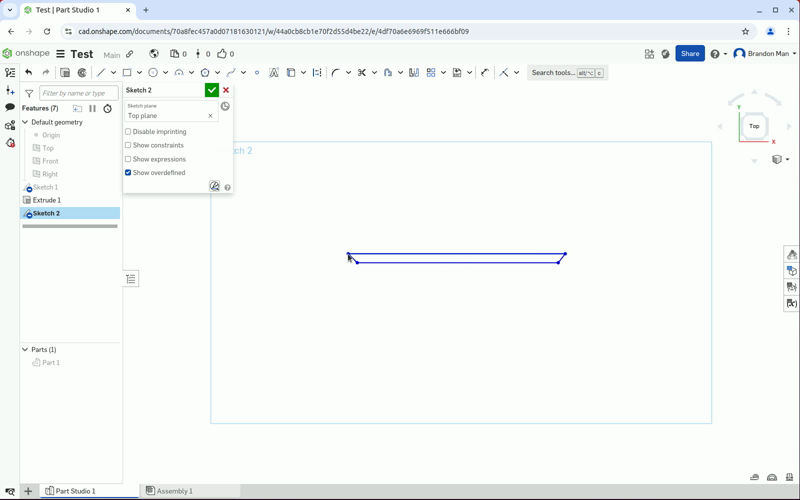
mouse_move(428, 259)
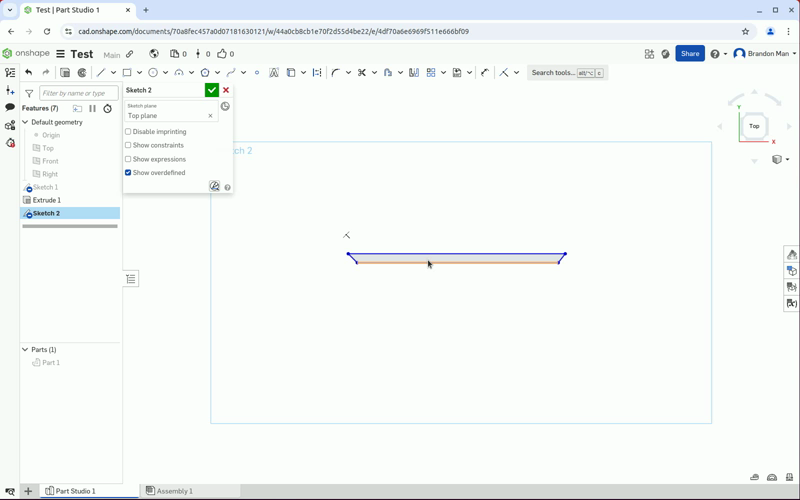
click(428, 259)
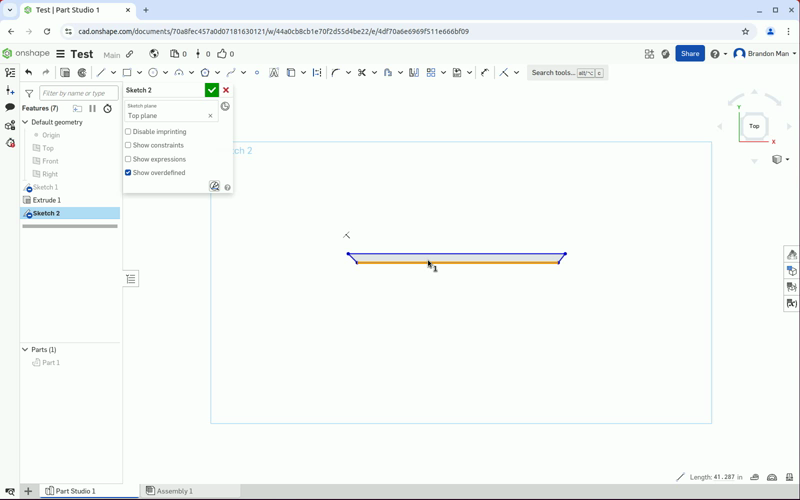
mouse_move(73, 352)
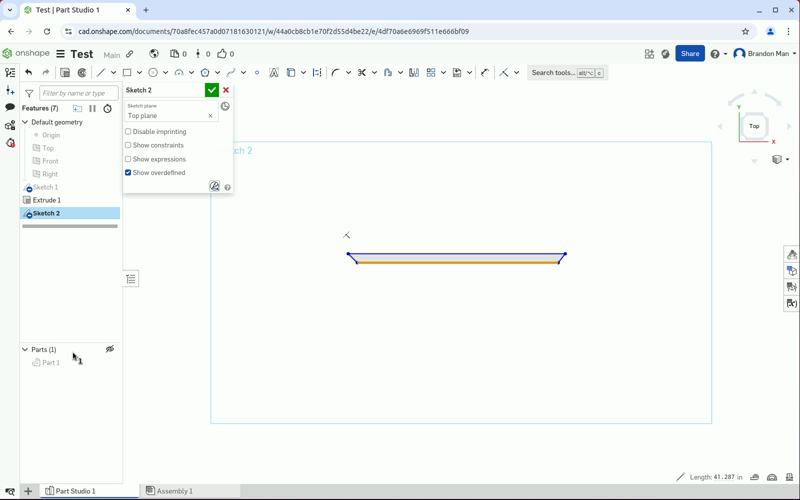
key(shift+y)
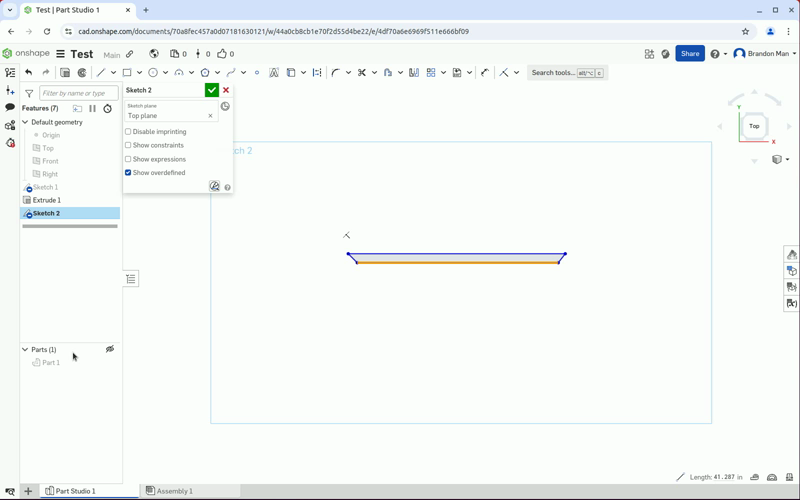
key(shift+e)
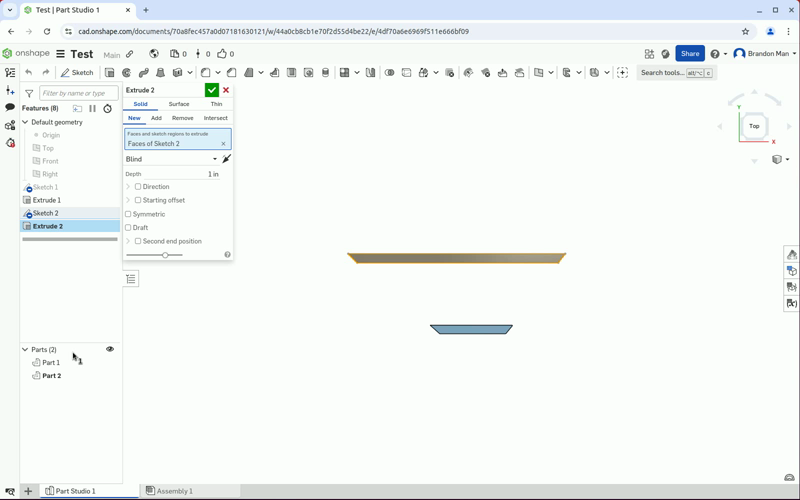
mouse_move(143, 106)
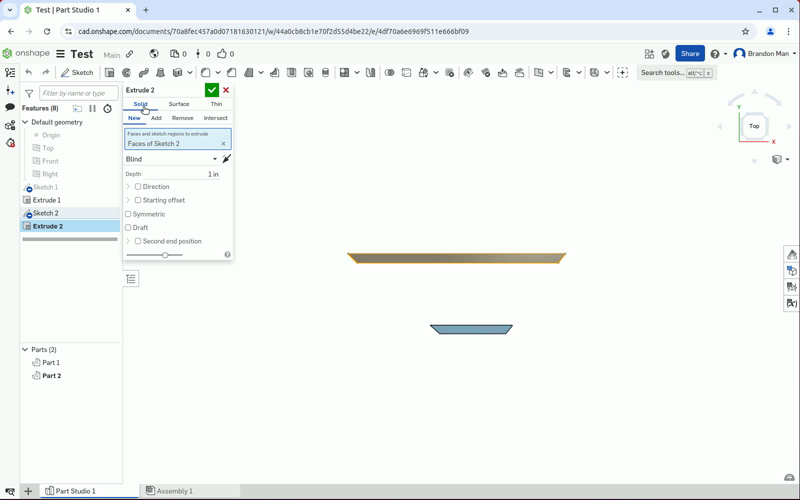
click(143, 106)
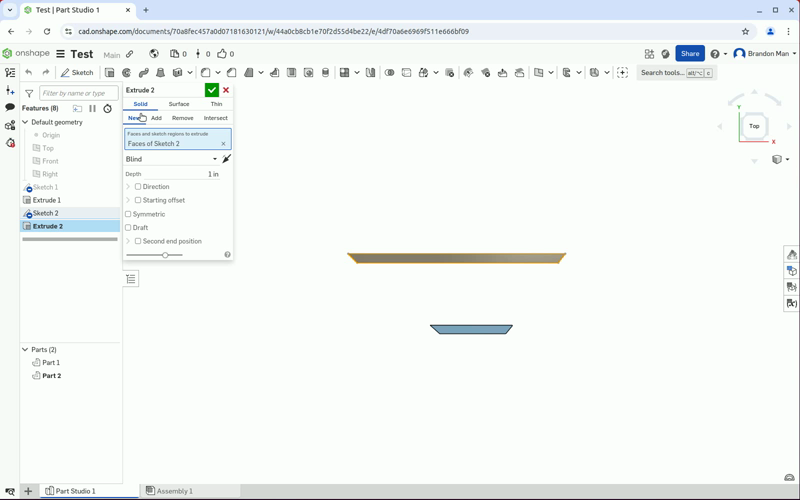
mouse_move(137, 120)
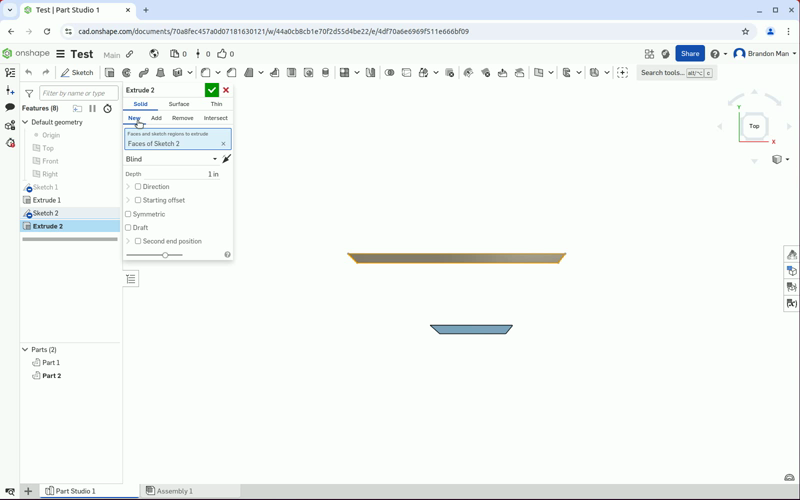
click(137, 120)
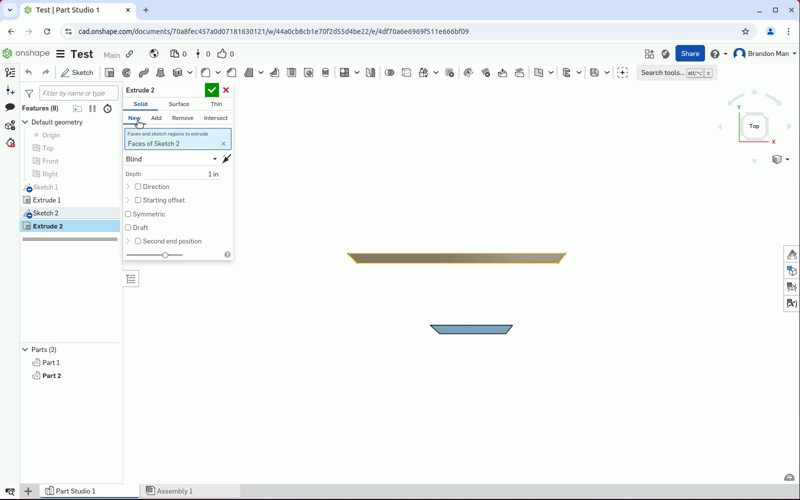
key(tab, 4)
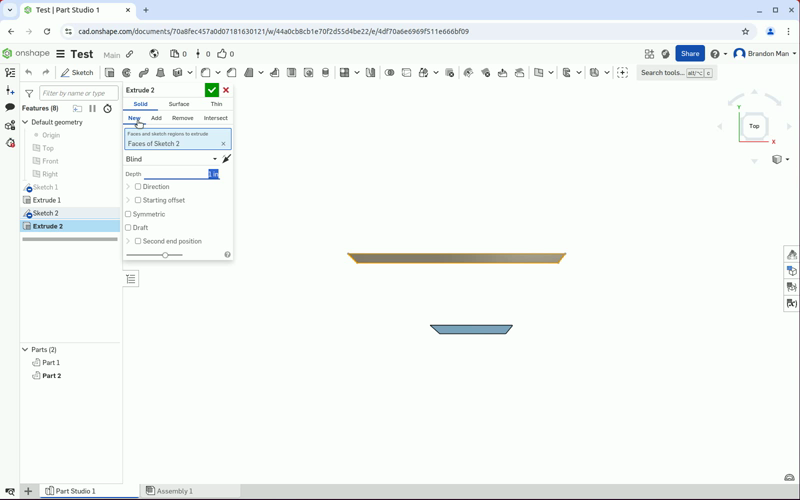
text(-0.241)
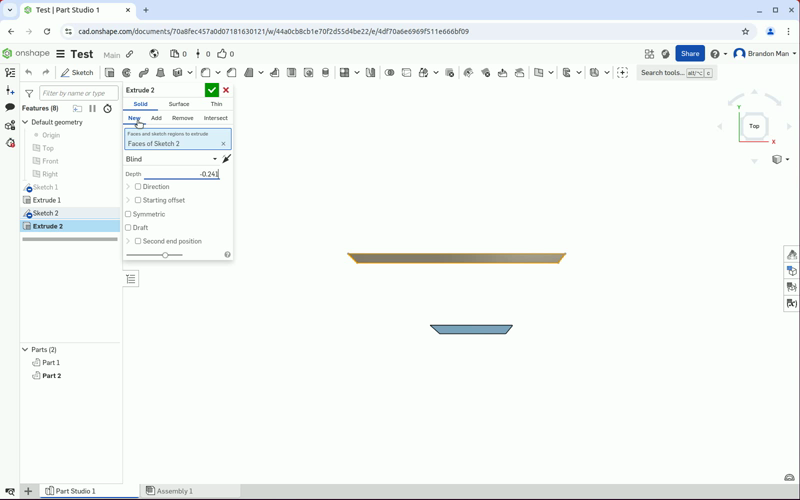
key(enter)
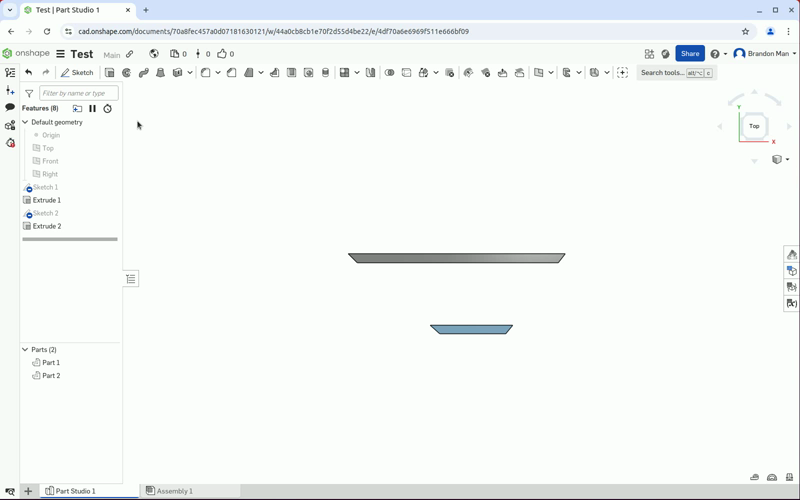
key(shift+h)
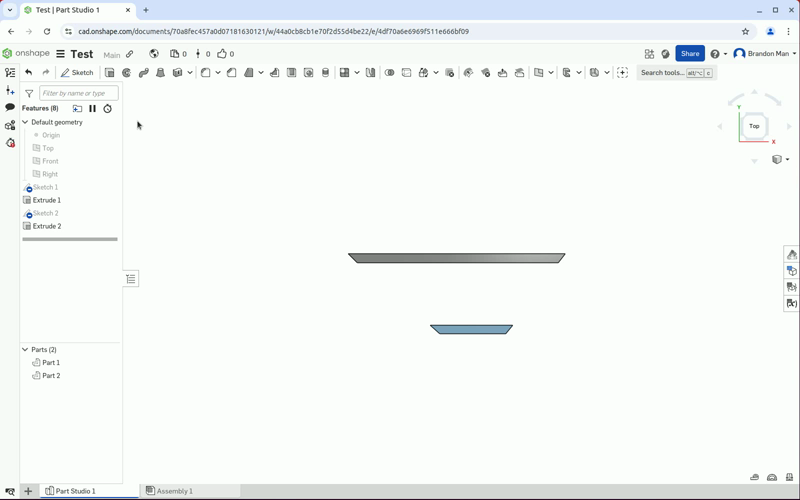
key(shift+h)
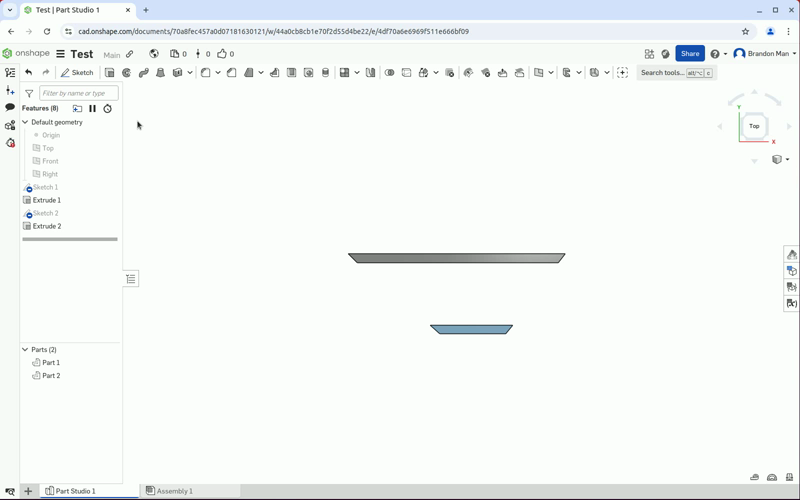
mouse_move(73, 189)
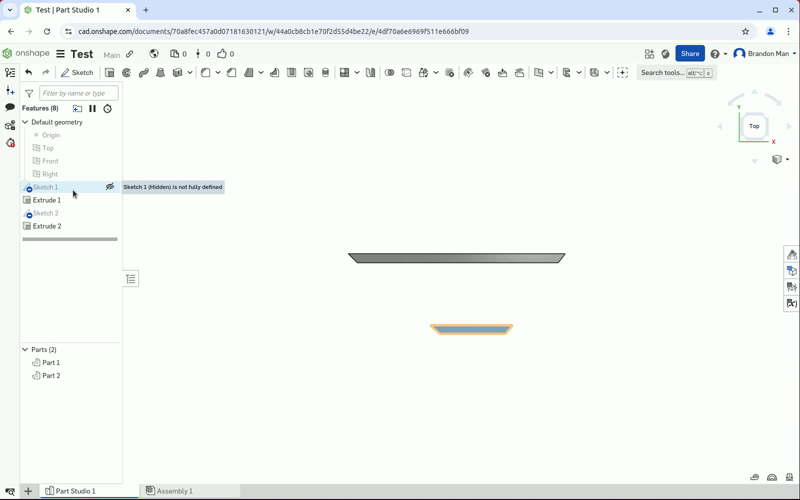
click(73, 189)
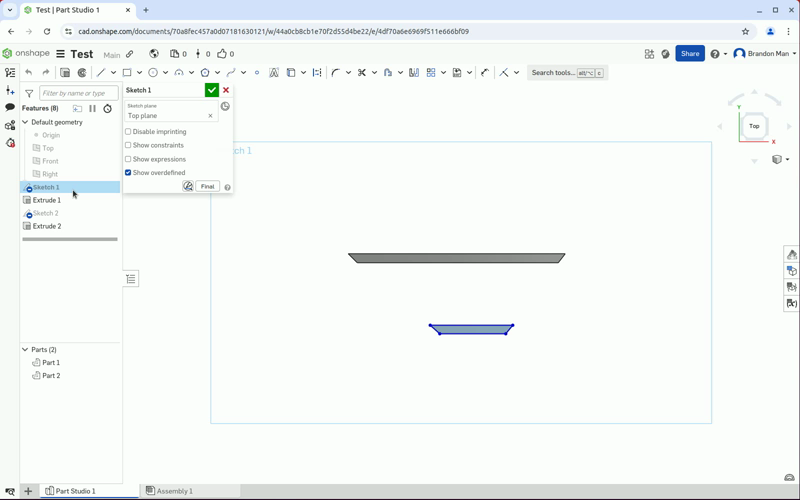
mouse_move(229, 92)
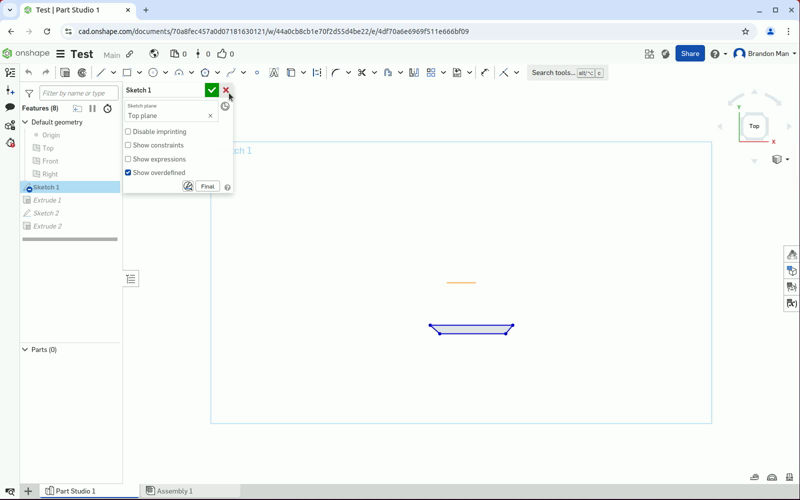
click(229, 92)
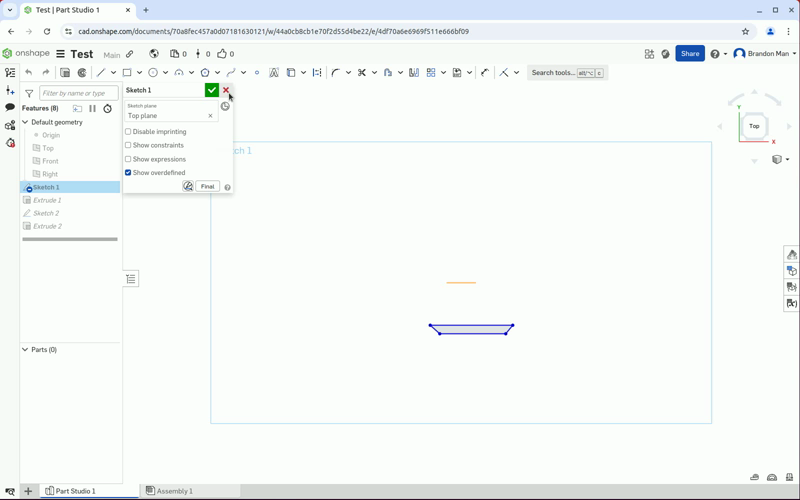
key(shift+s)
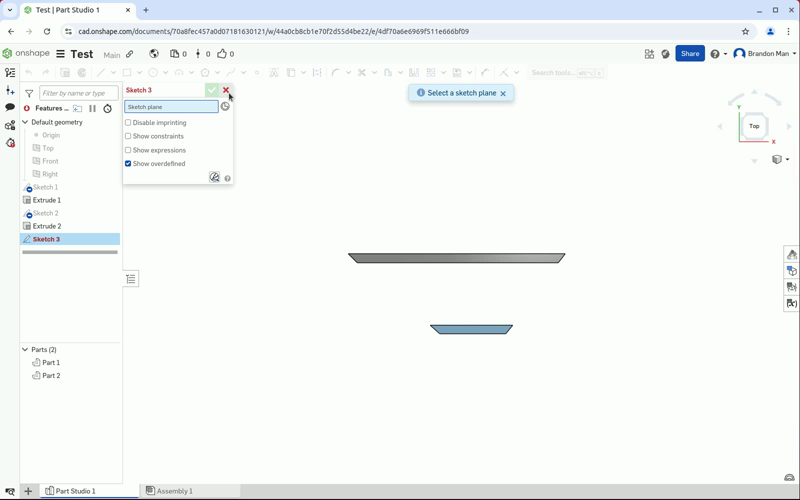
mouse_move(73, 150)
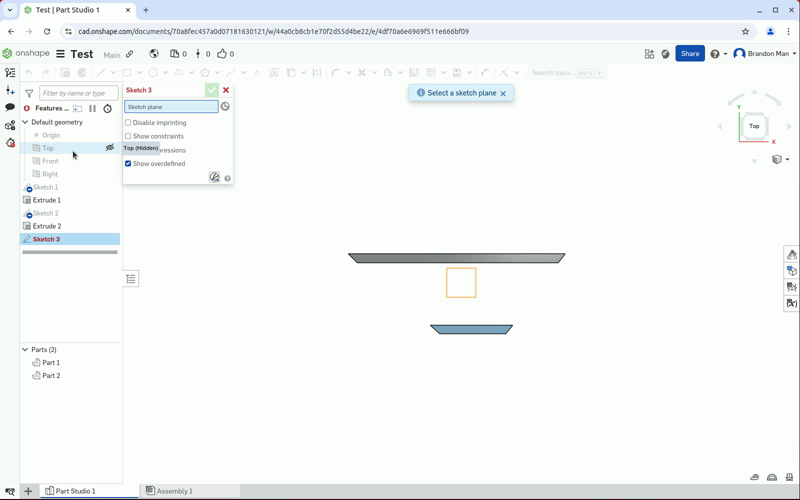
click(73, 150)
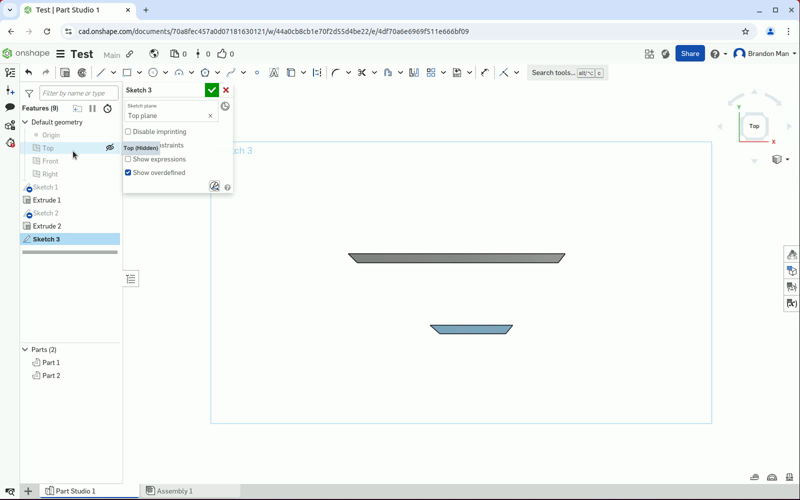
mouse_move(73, 352)
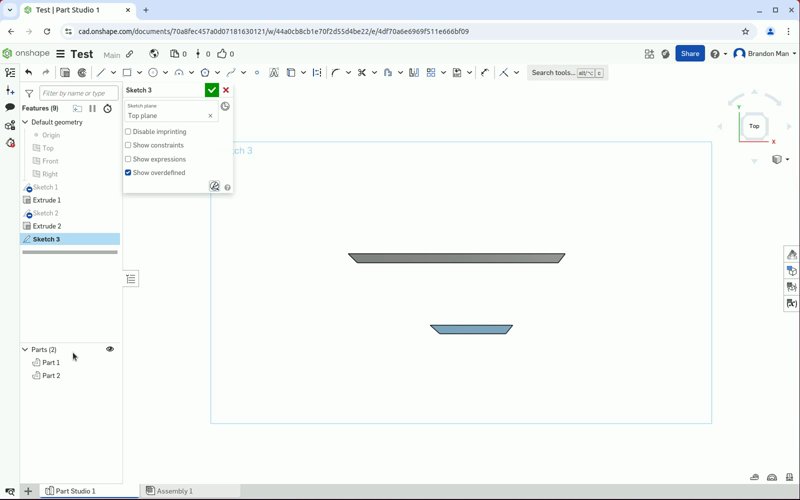
key(y)
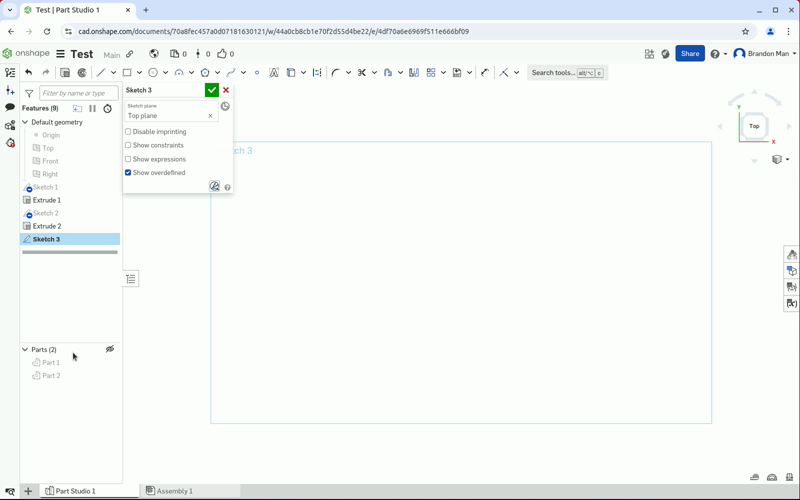
key(l)
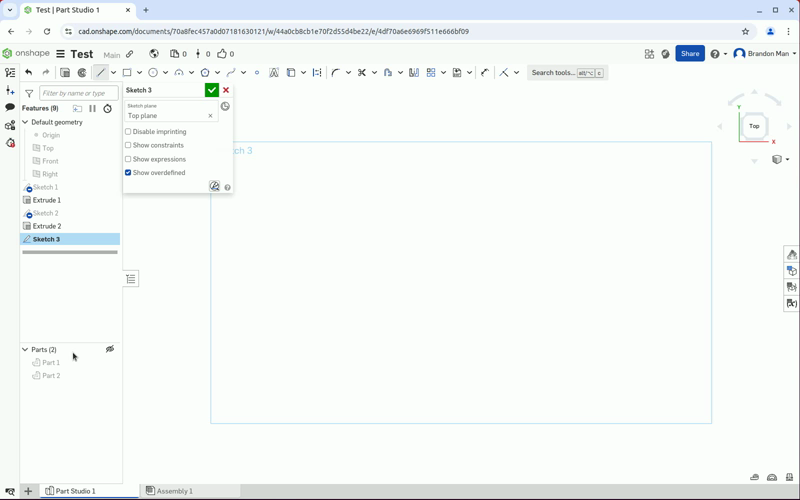
key_down(shift)
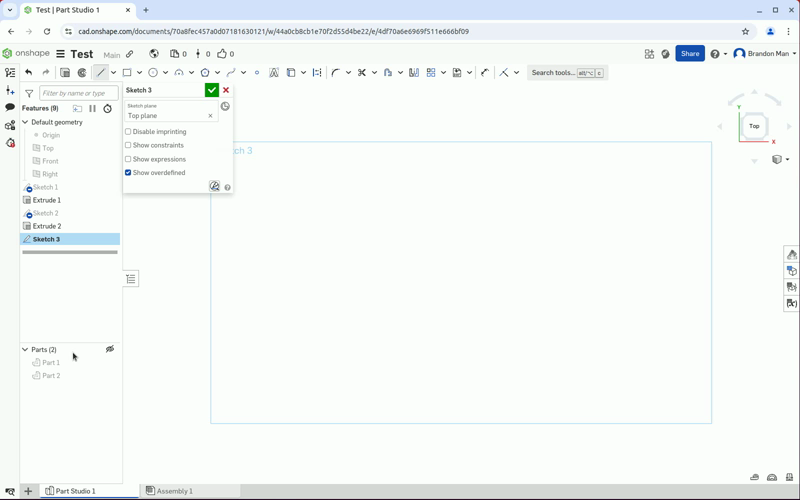
mouse_move(358, 261)
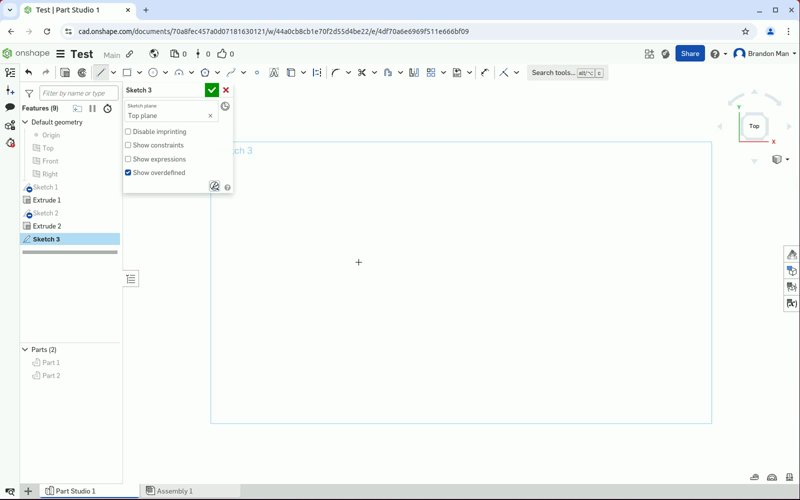
click(358, 261)
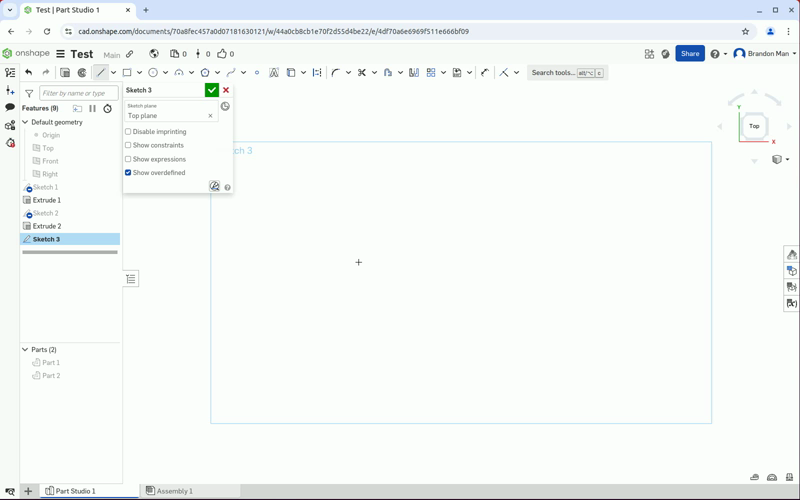
key_up(shift)
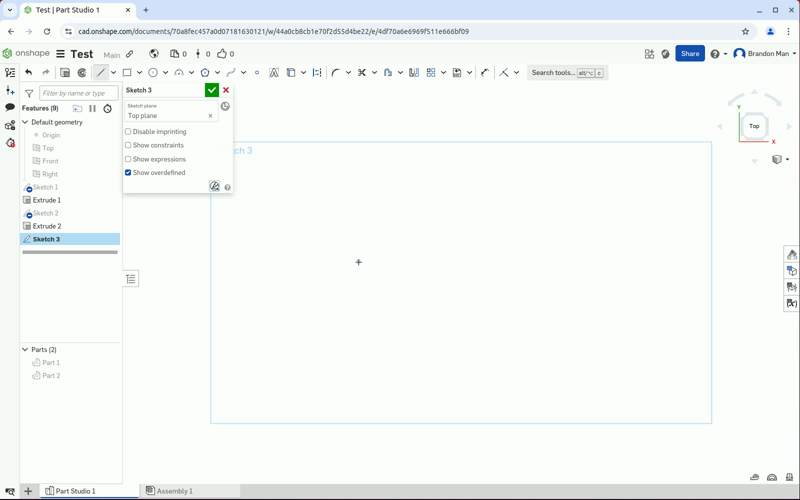
key_down(shift)
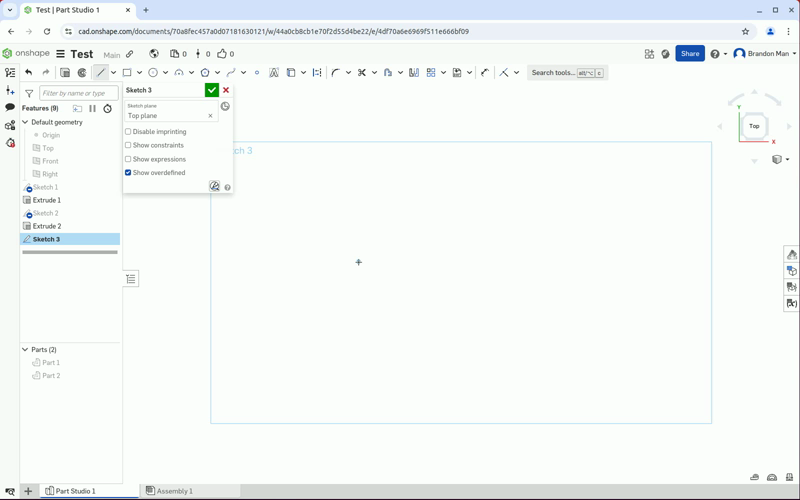
mouse_move(430, 325)
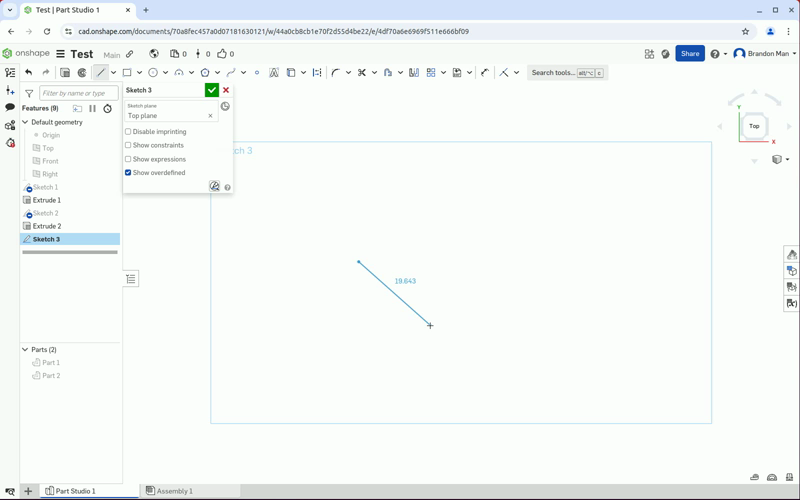
click(430, 325)
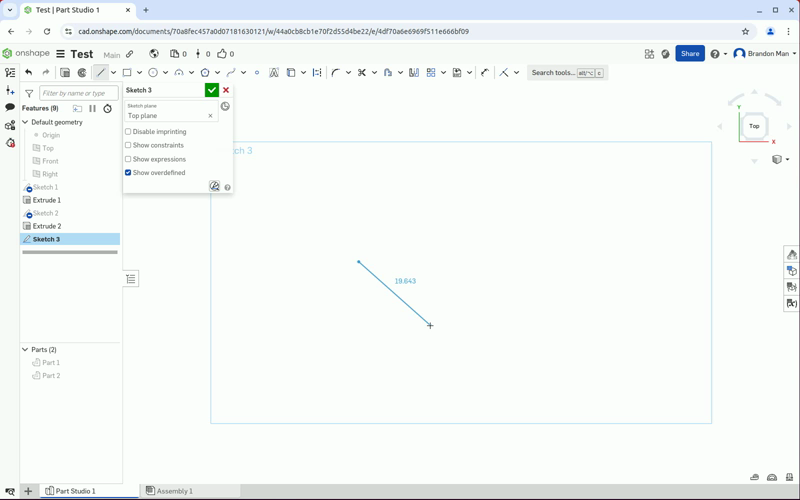
key_up(shift)
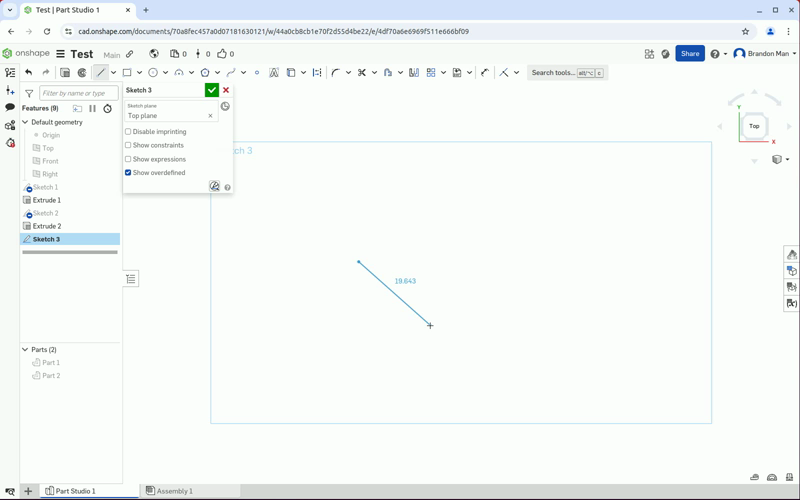
key_down(shift)
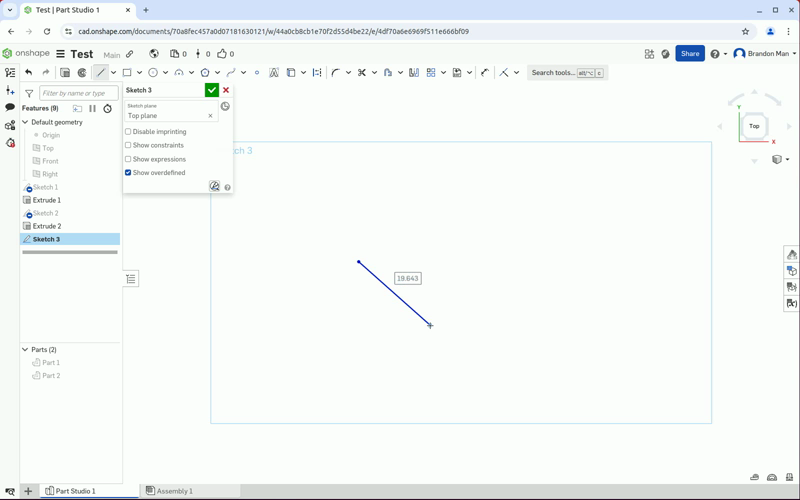
mouse_move(513, 323)
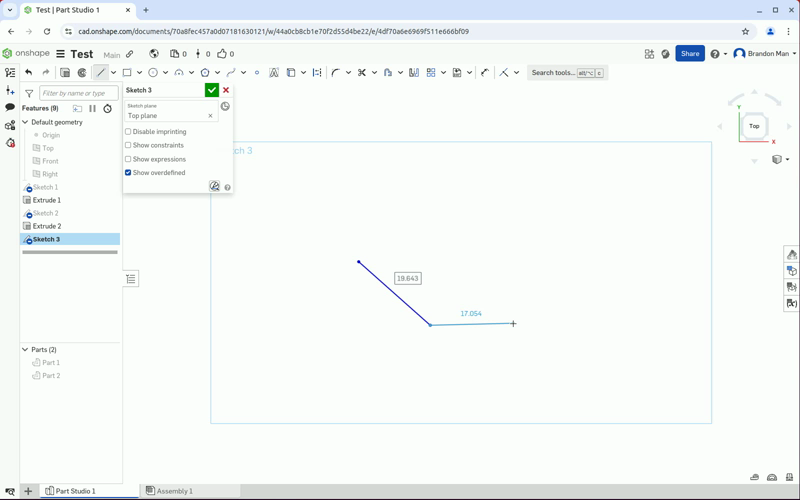
click(513, 323)
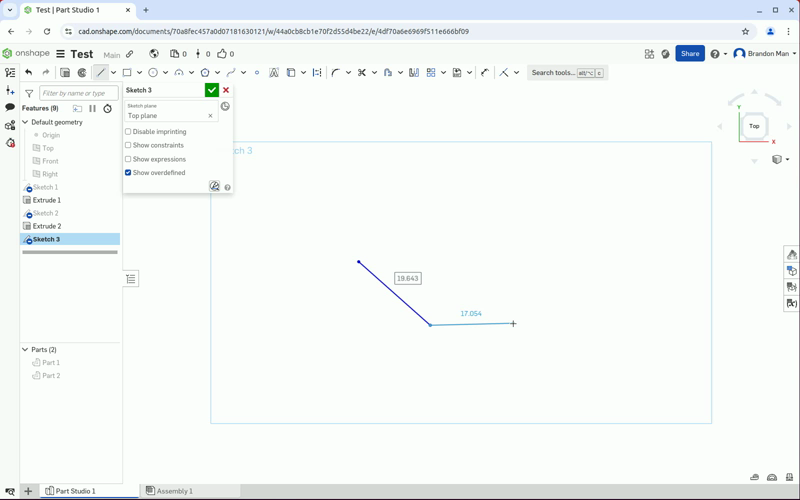
key_up(shift)
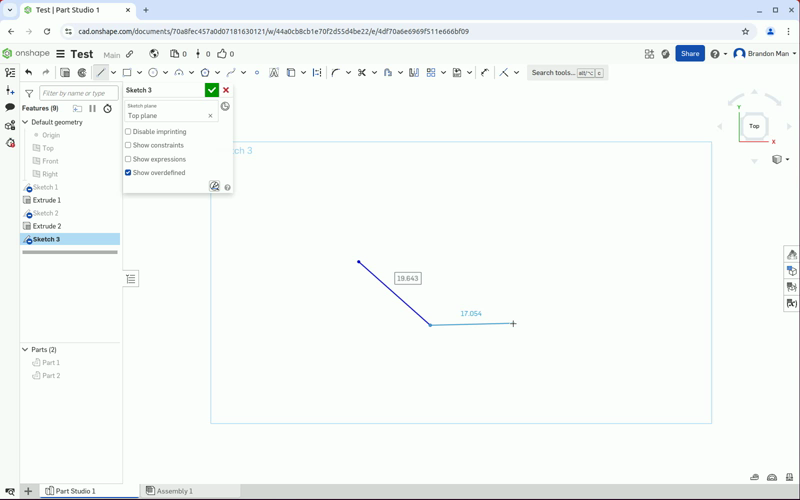
key_down(shift)
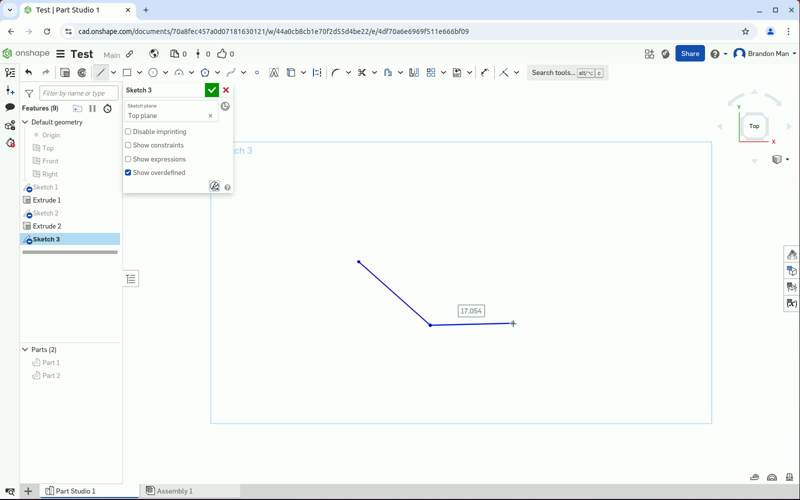
mouse_move(559, 261)
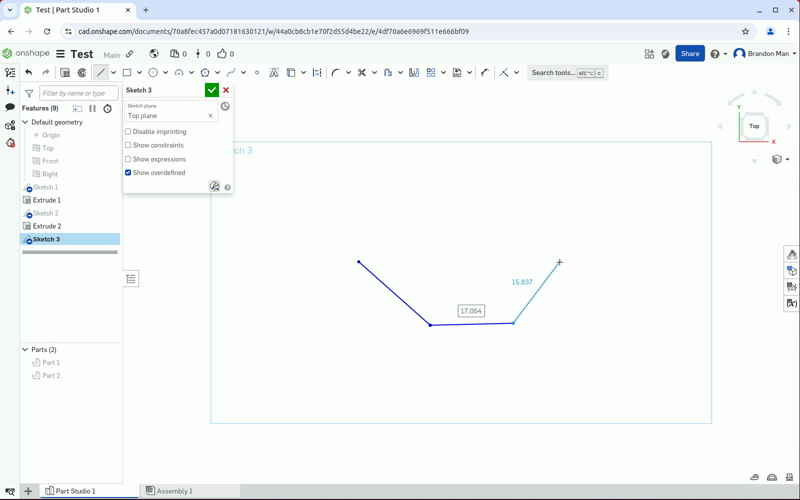
click(559, 261)
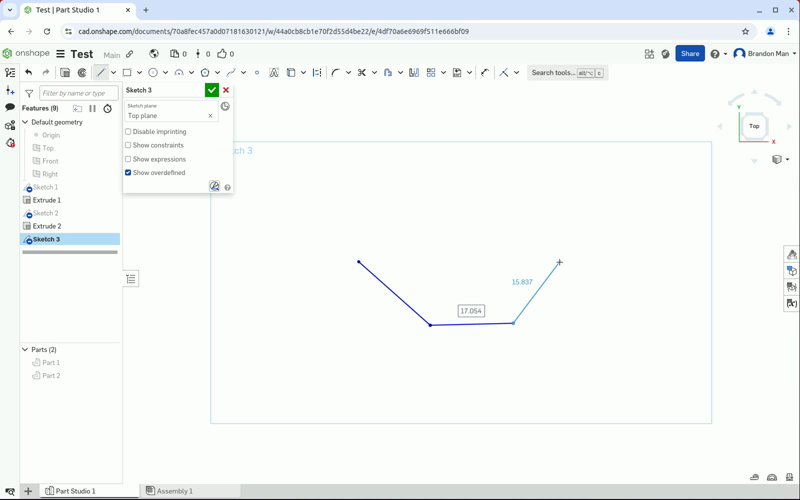
key_up(shift)
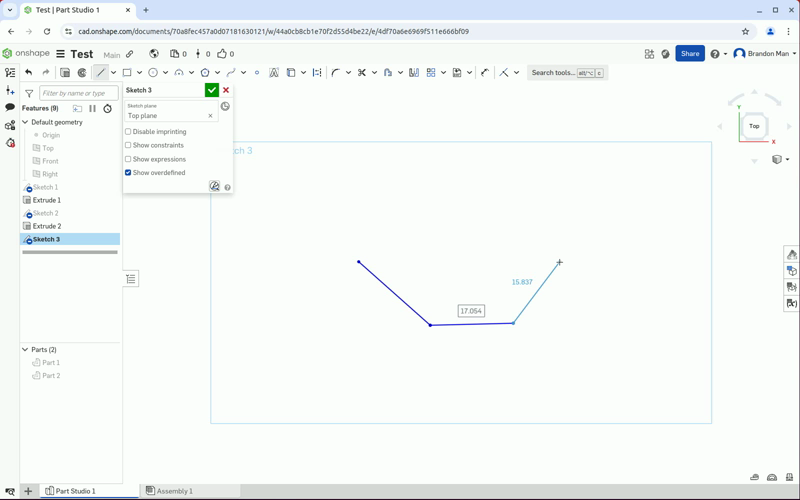
key_down(shift)
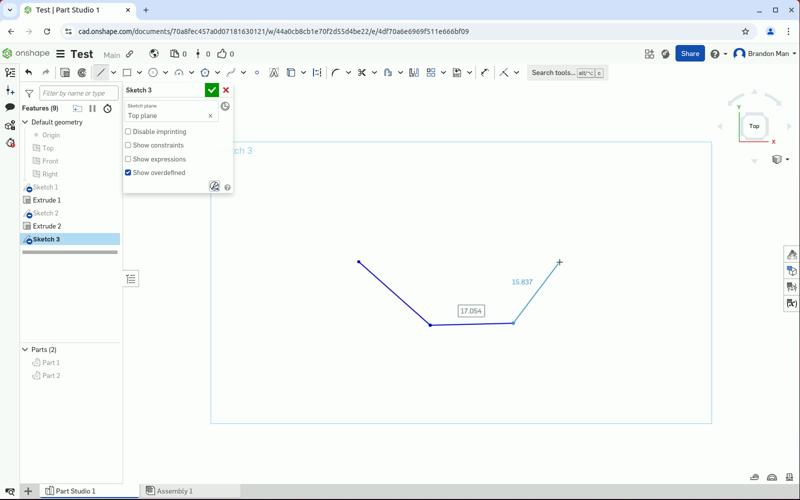
mouse_move(358, 261)
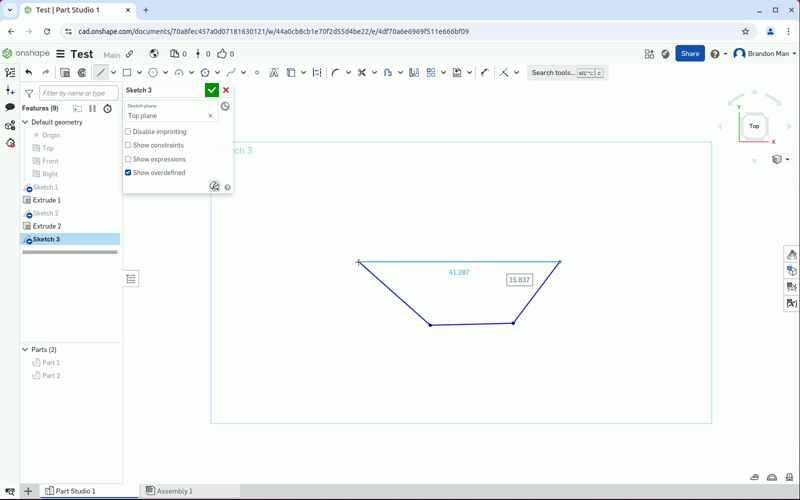
key_up(shift)
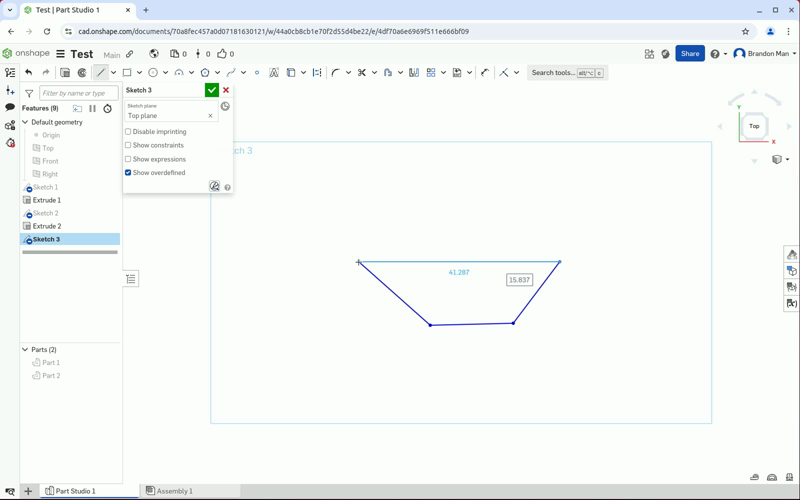
click(358, 261)
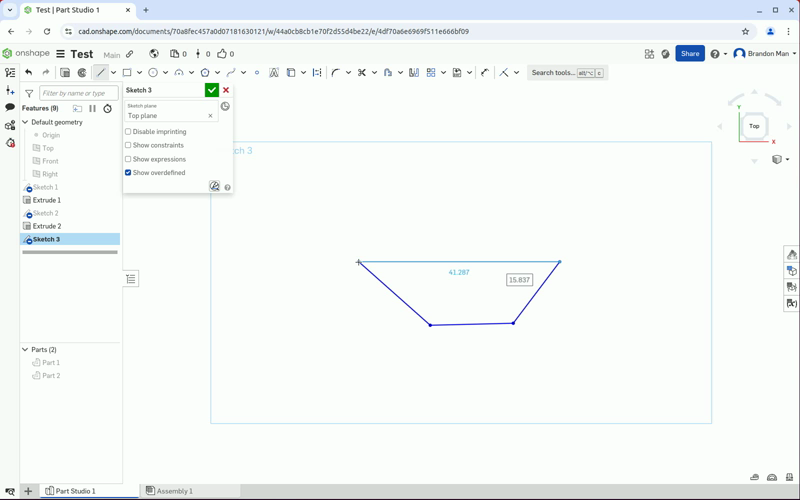
key(esc)
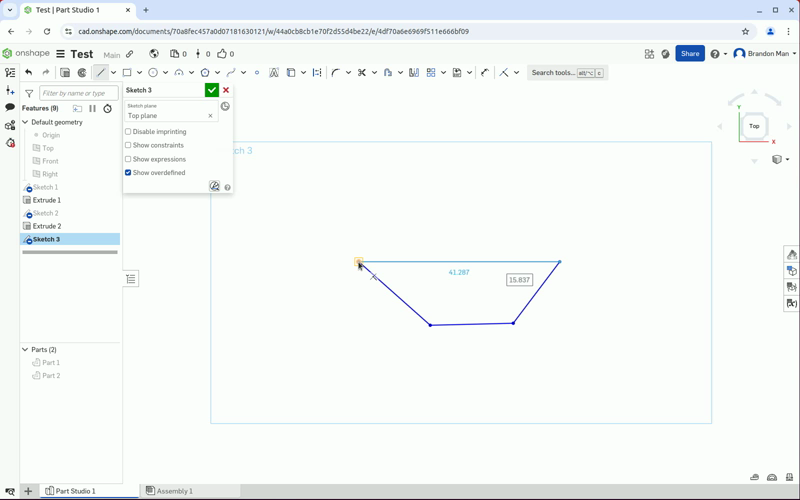
mouse_move(512, 291)
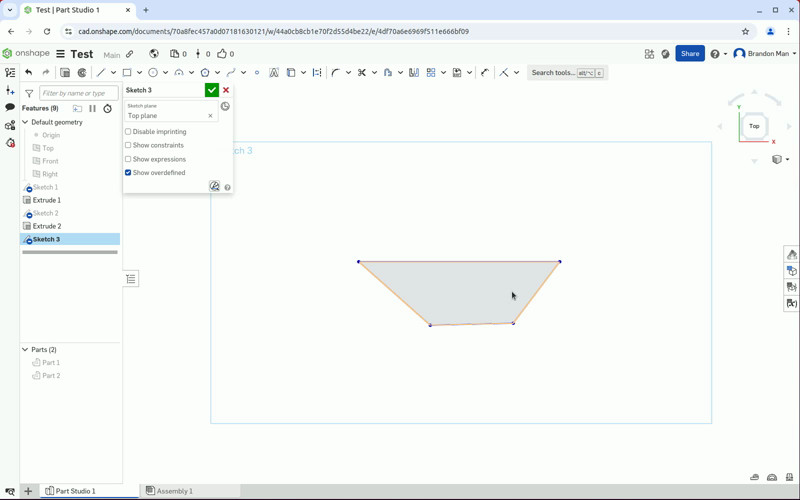
click(512, 291)
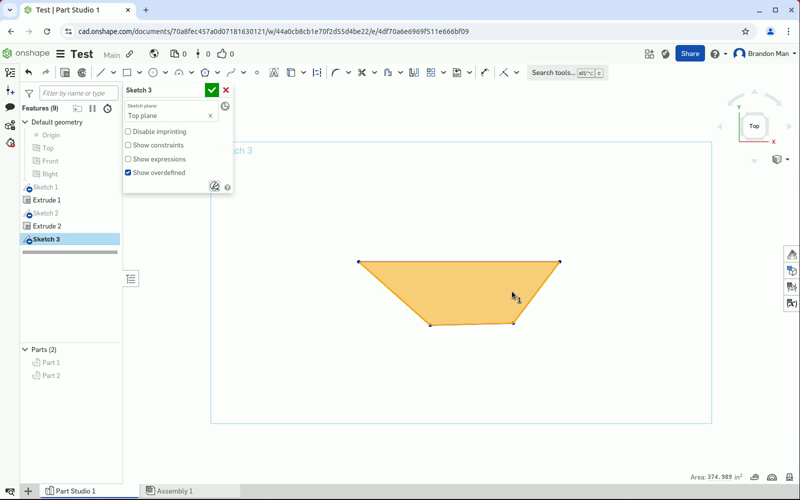
mouse_move(73, 352)
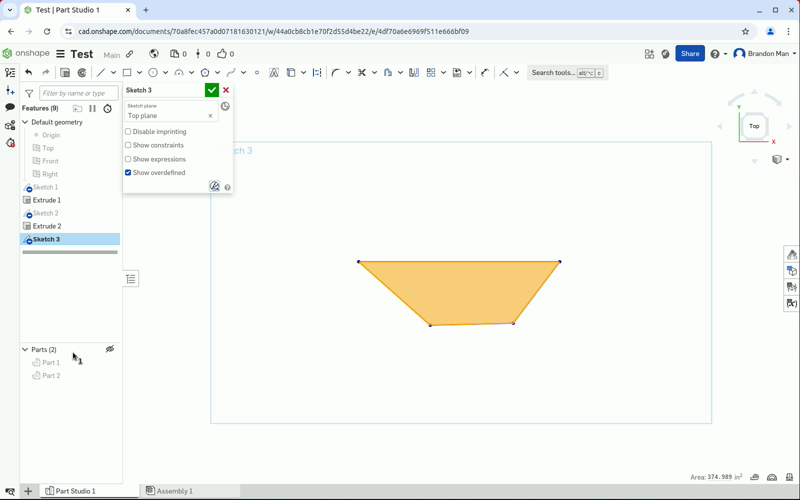
key(shift+y)
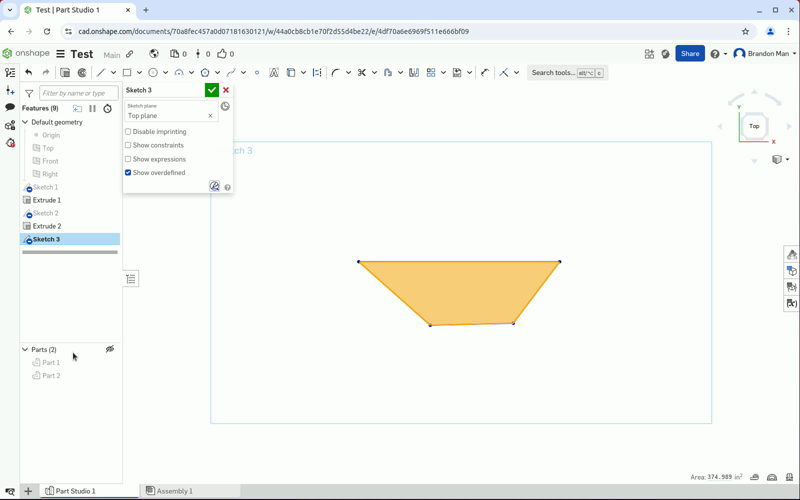
key(shift+e)
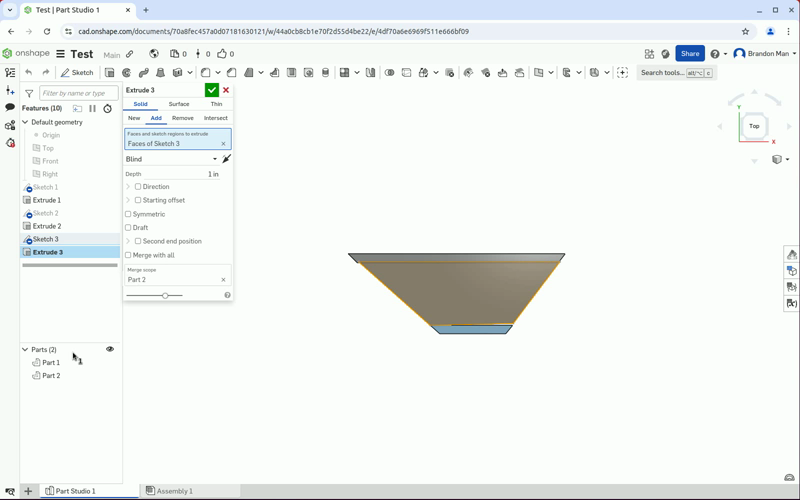
mouse_move(143, 106)
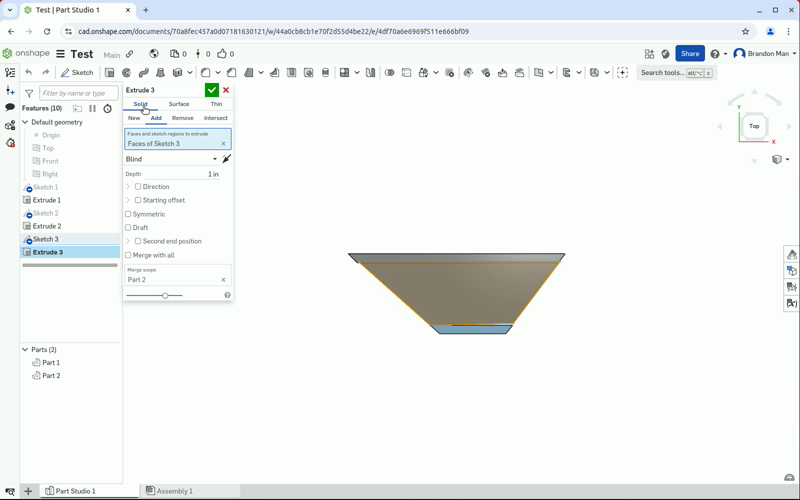
click(143, 106)
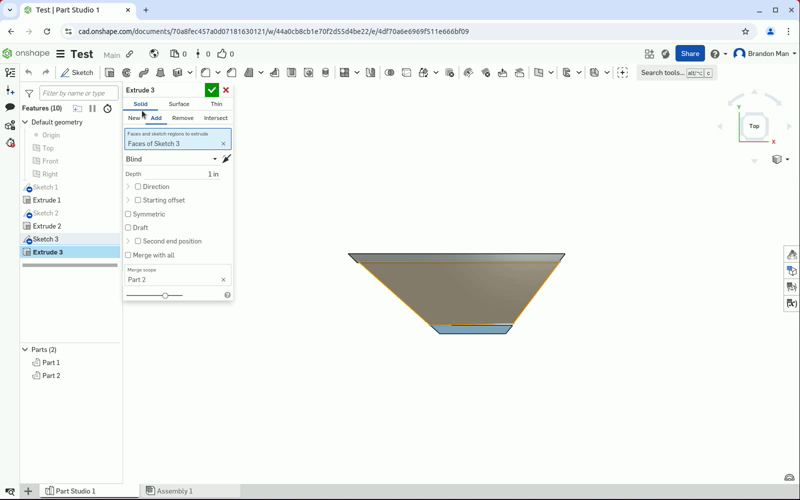
mouse_move(137, 120)
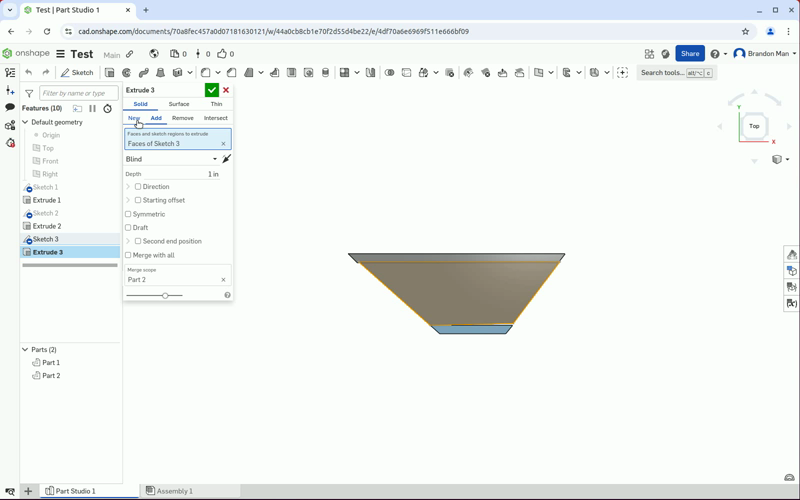
click(137, 120)
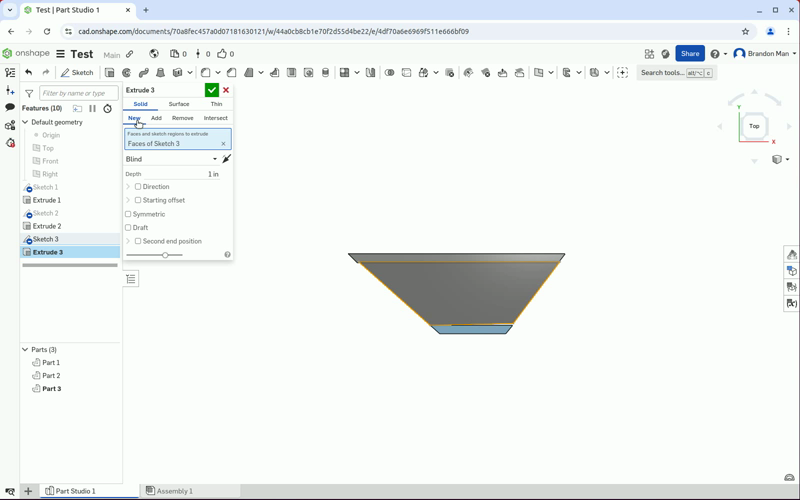
key(tab, 4)
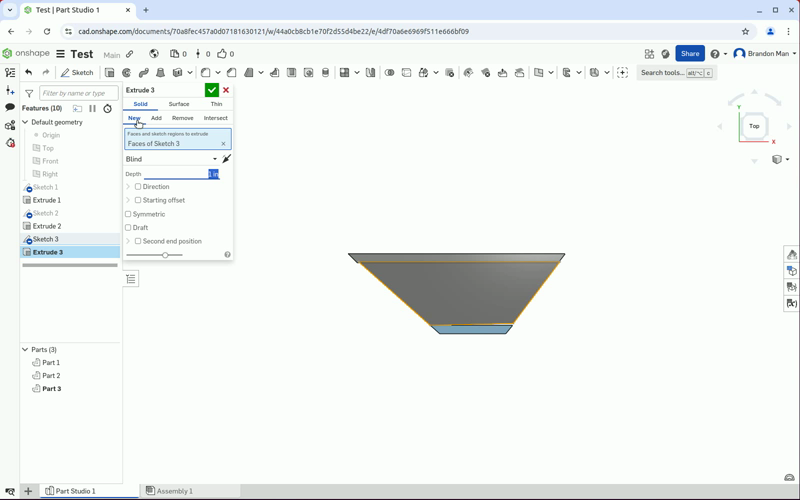
text(-0.241)
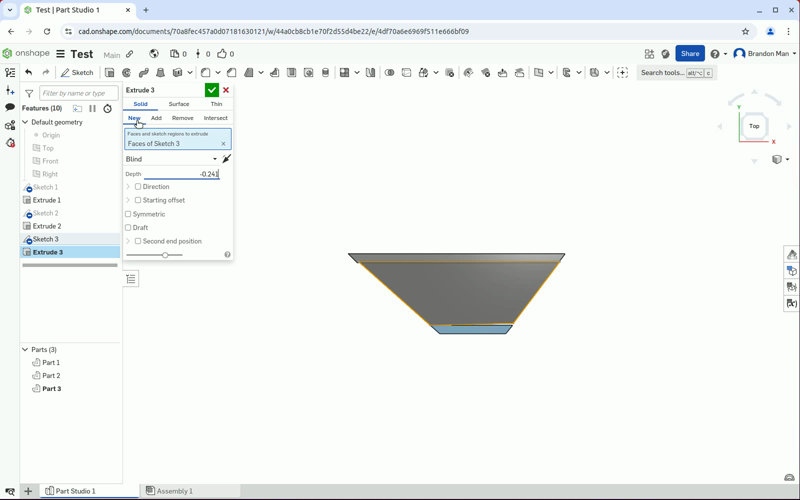
key(enter)
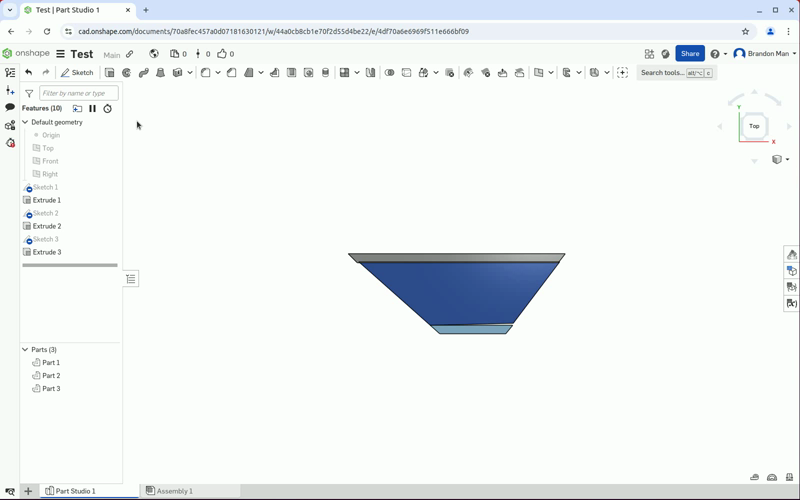
key(shift+h)
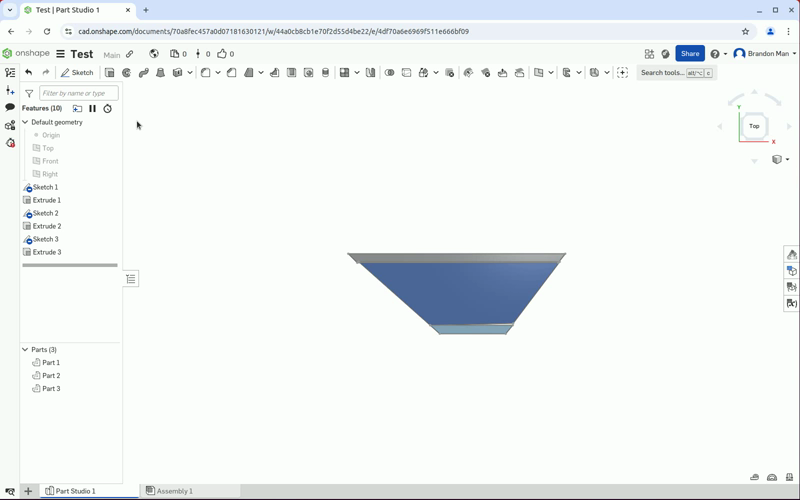
key(shift+h)
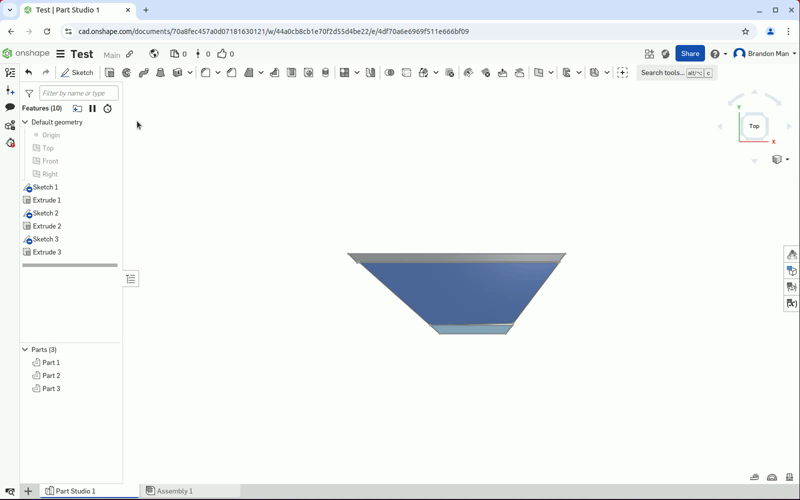
key(shift+7)
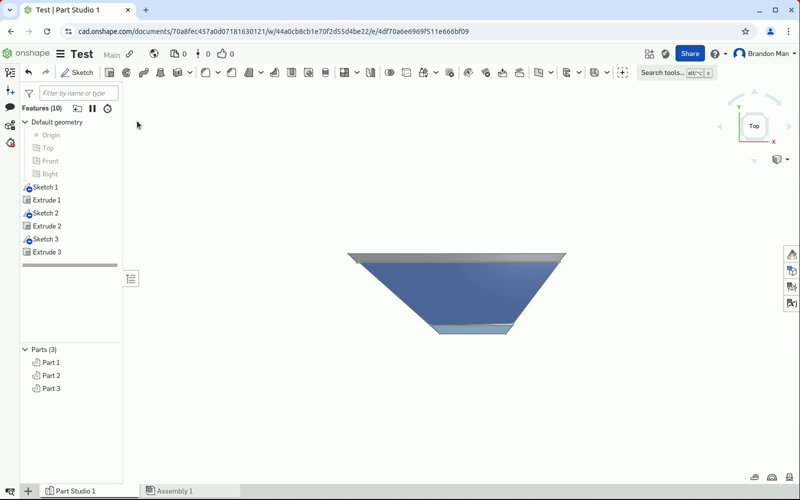
key(up, 3)
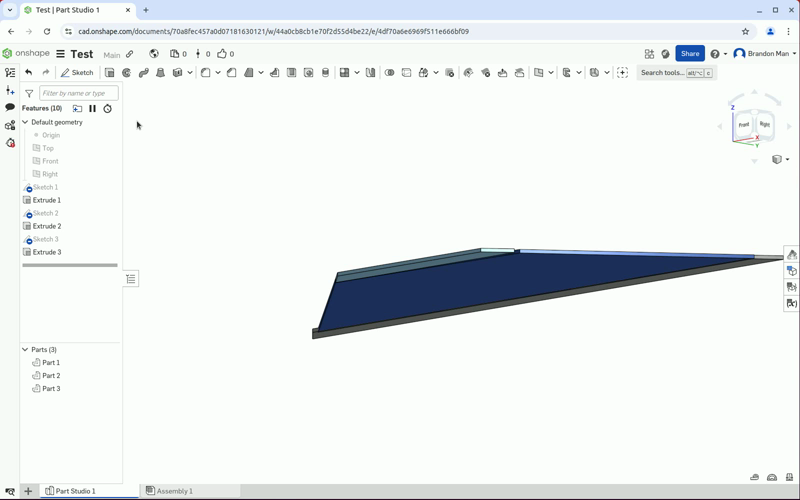
key(left, 3)
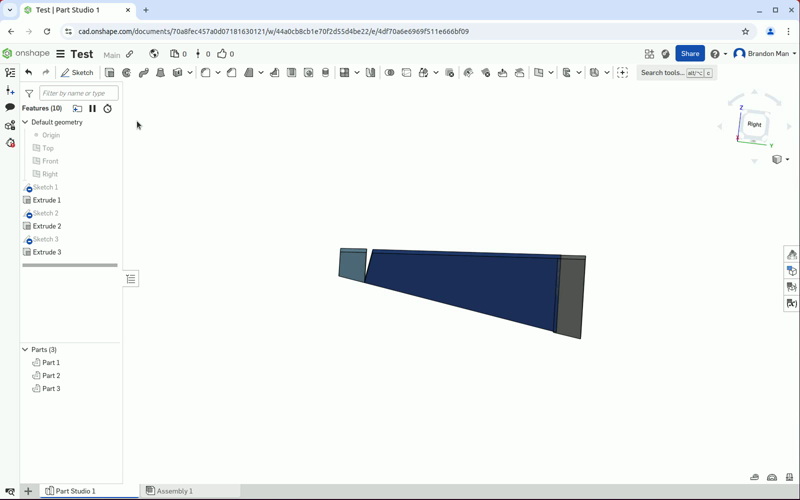
key(right, 3)
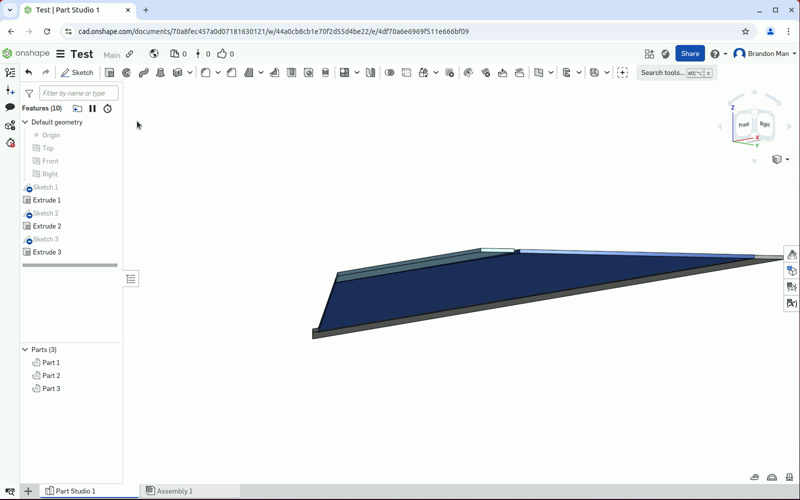
key(down, 3)
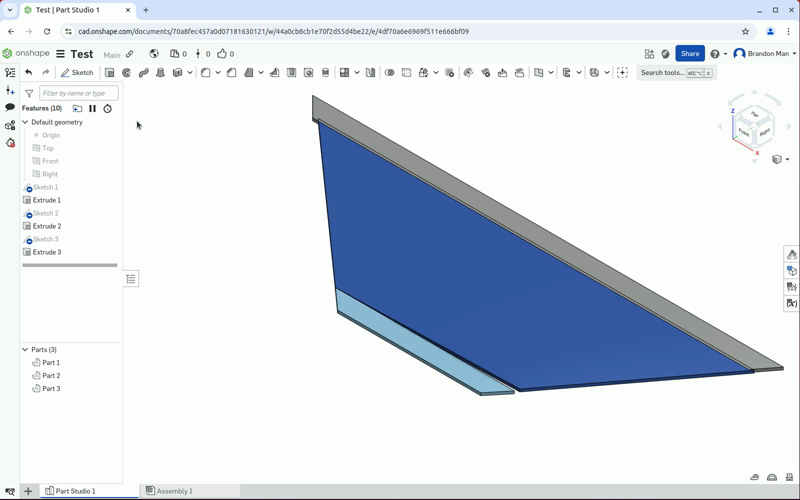
mouse_move(73, 189)
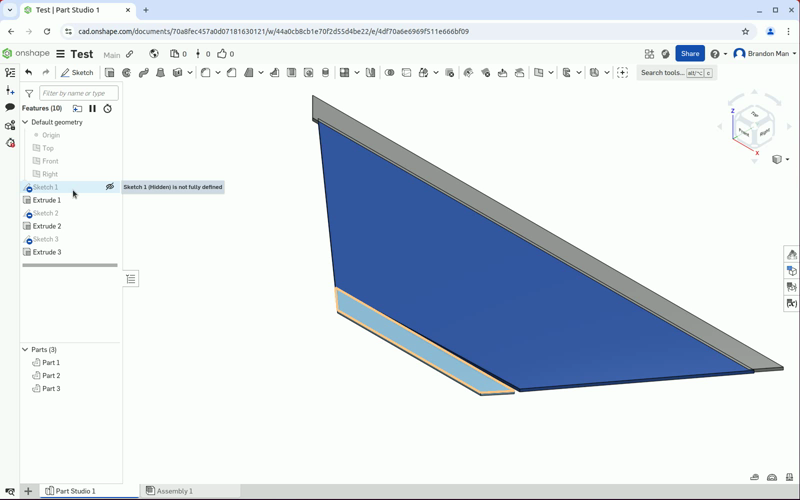
click(73, 189)